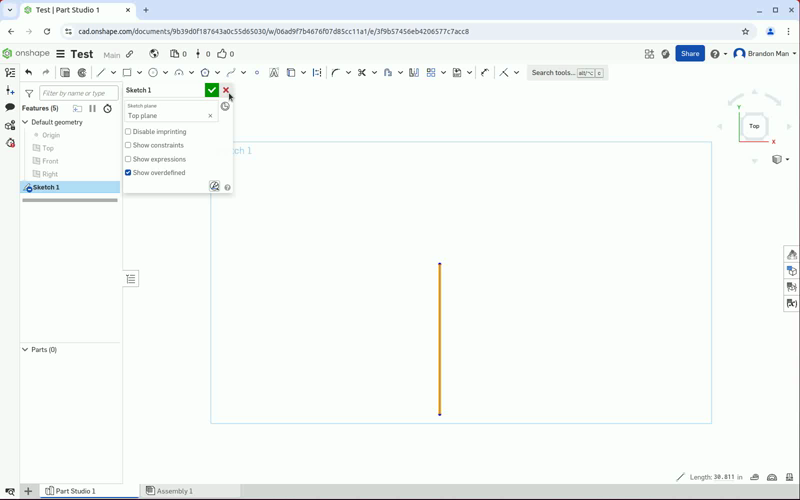
key(shift+h)
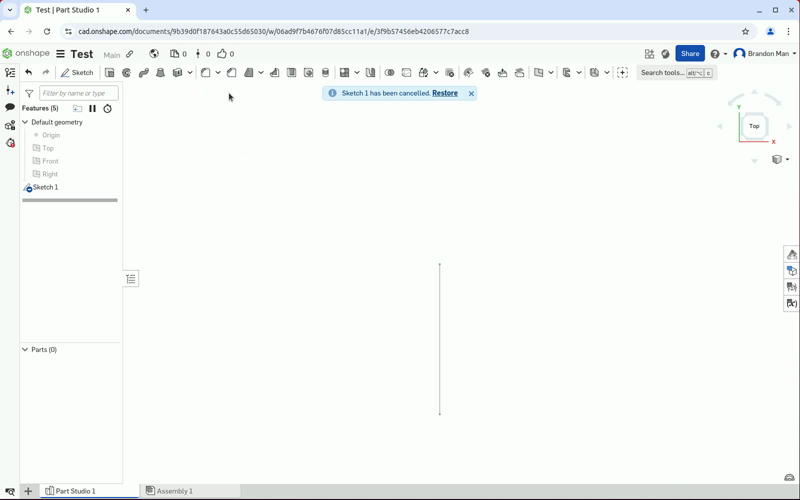
key(shift+s)
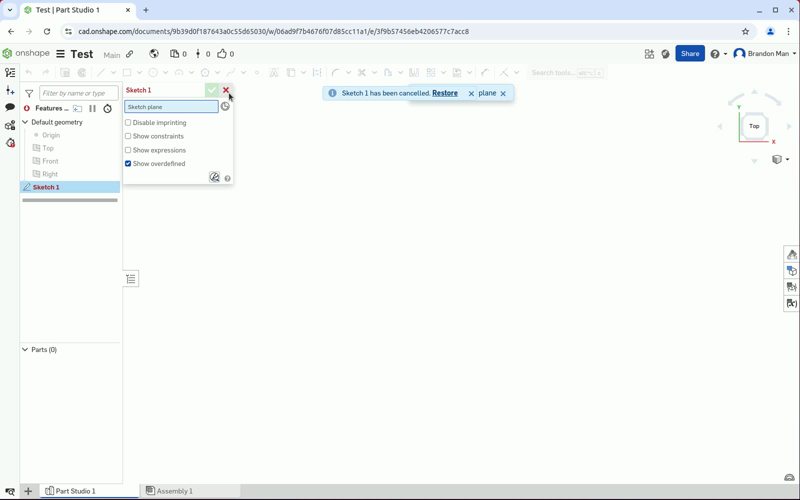
mouse_move(73, 150)
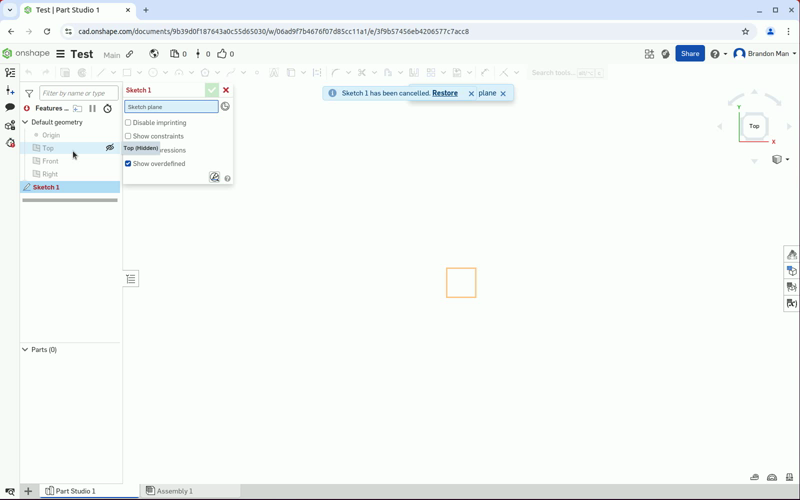
click(73, 150)
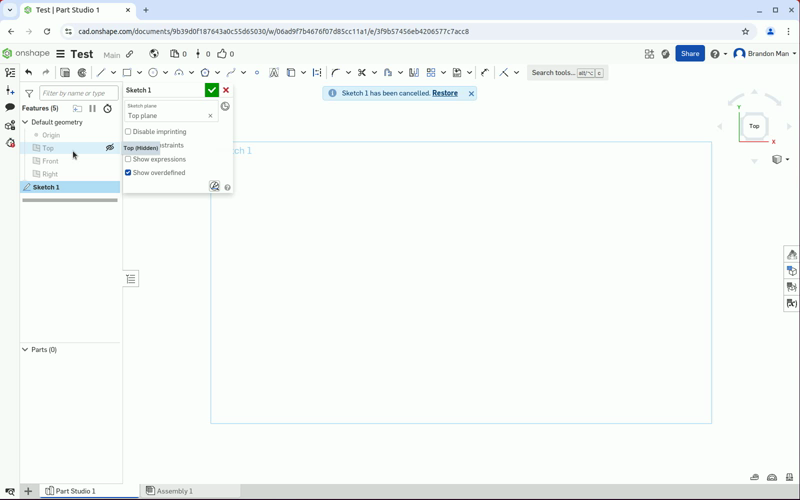
mouse_move(73, 352)
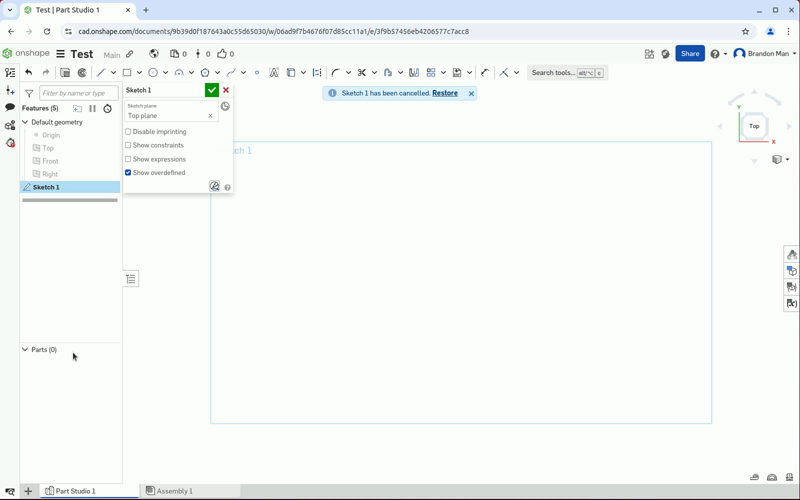
key(y)
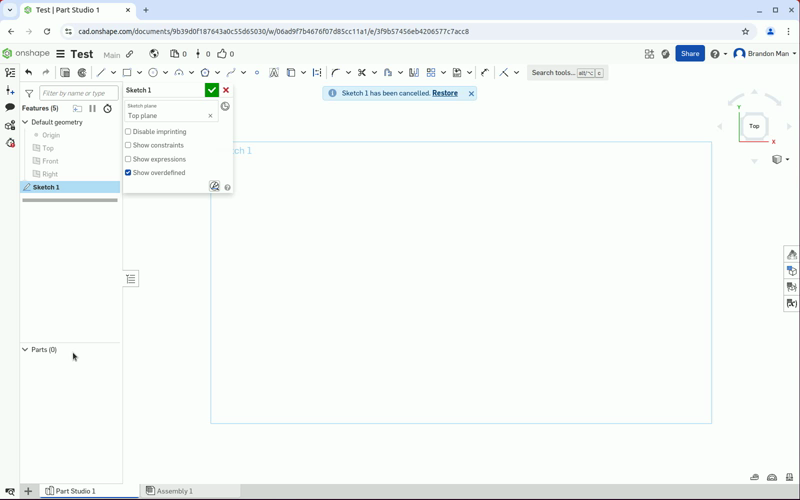
key(l)
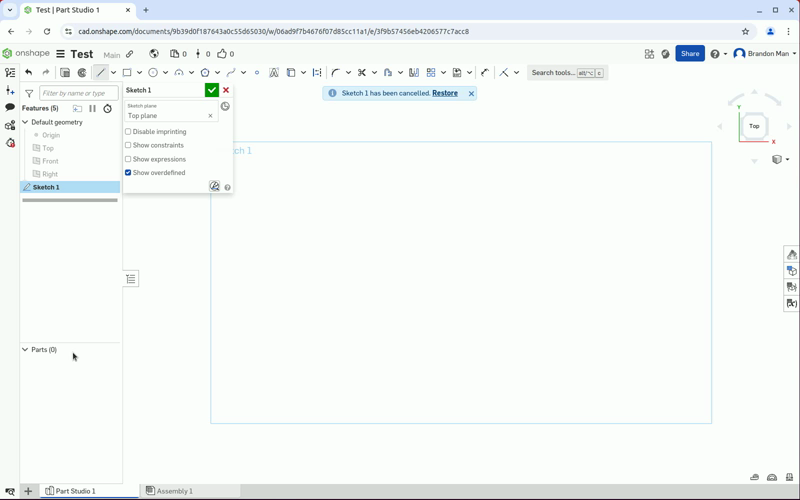
key_down(shift)
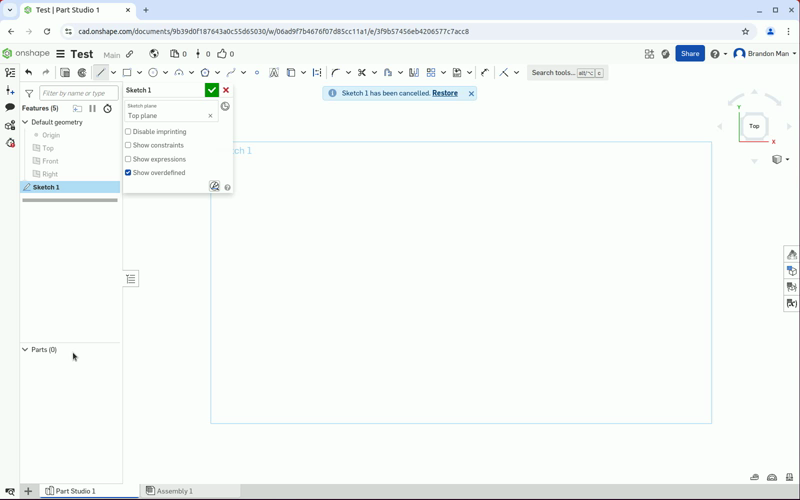
mouse_move(460, 282)
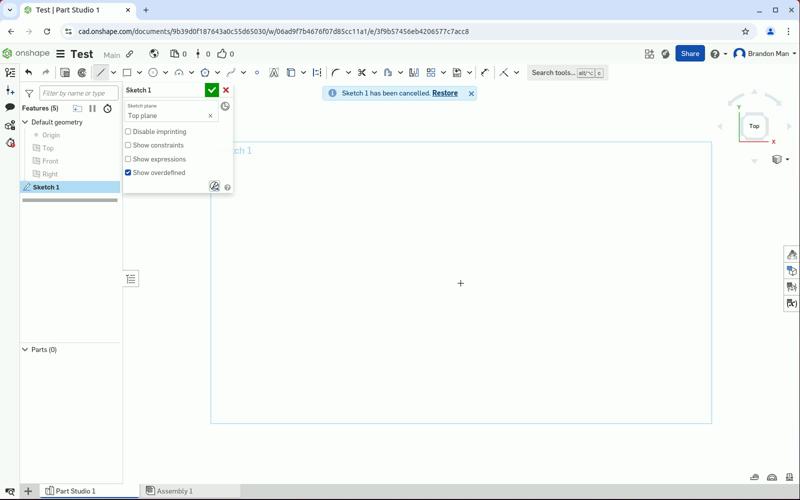
click(460, 282)
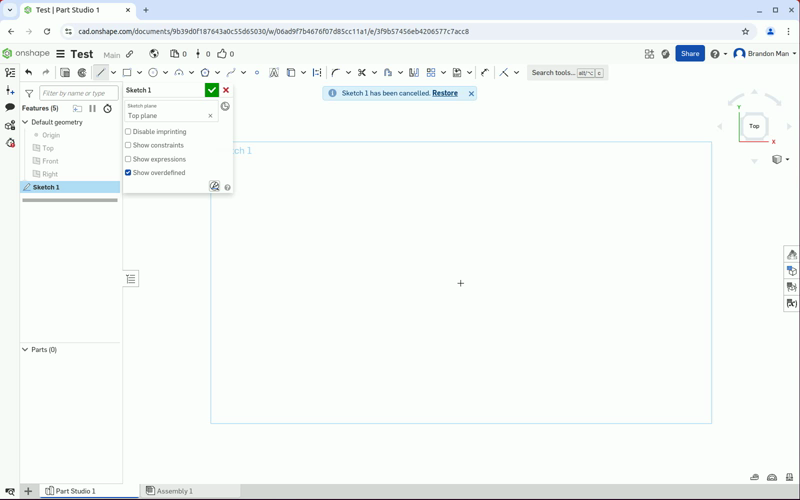
key_up(shift)
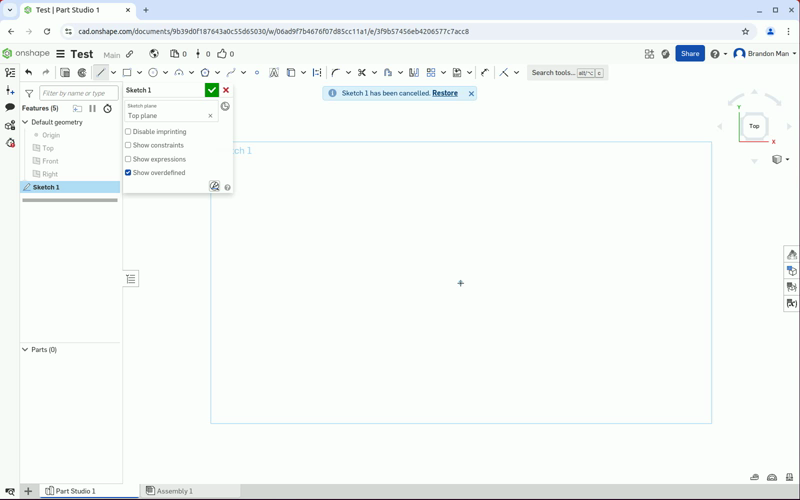
key_down(shift)
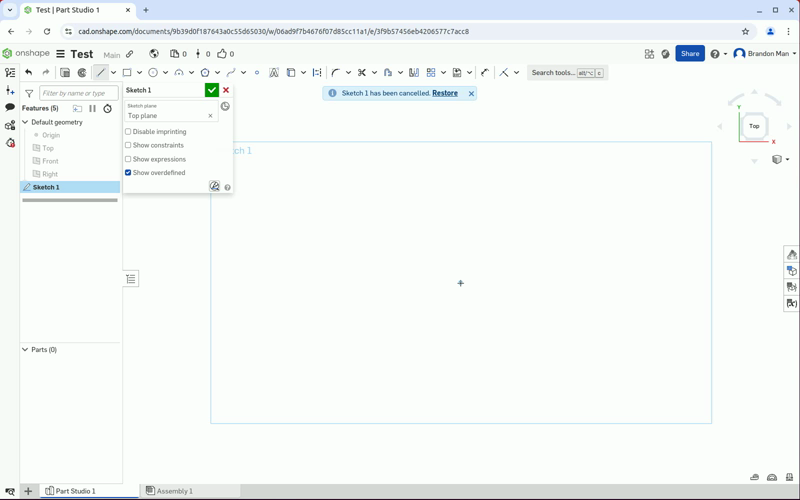
mouse_move(490, 282)
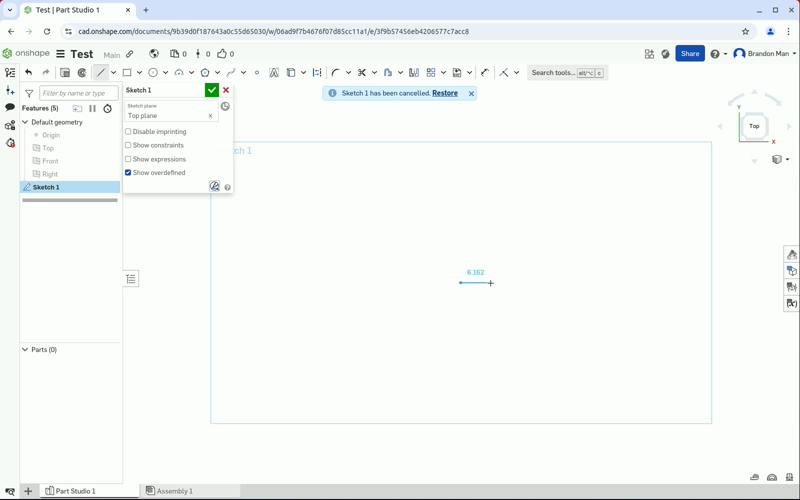
mouse_move(477, 282)
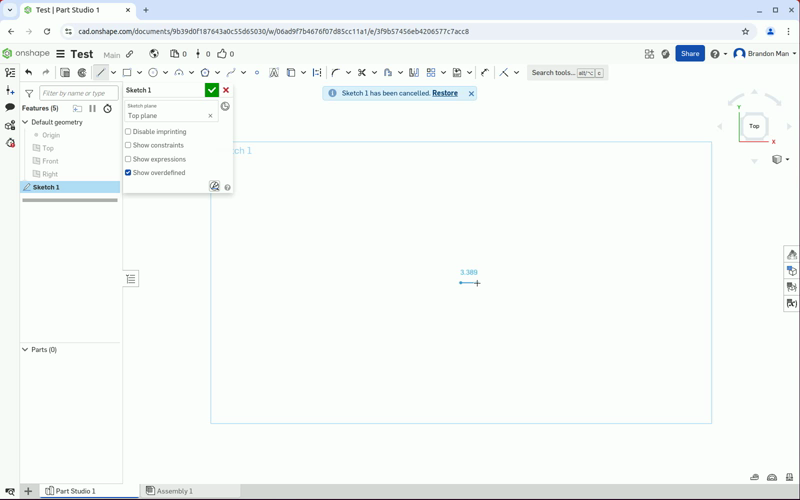
click(477, 282)
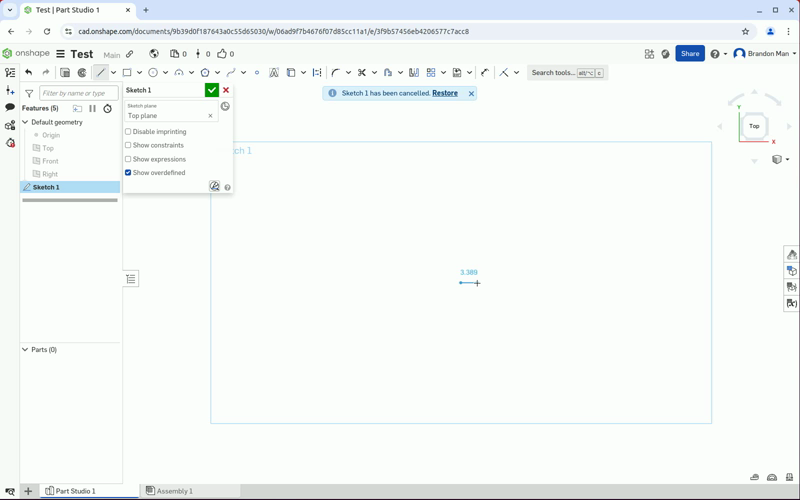
key_up(shift)
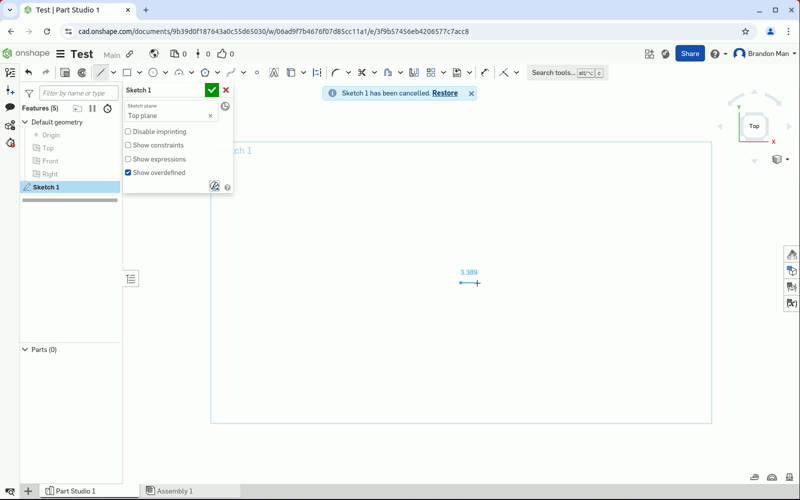
key_down(shift)
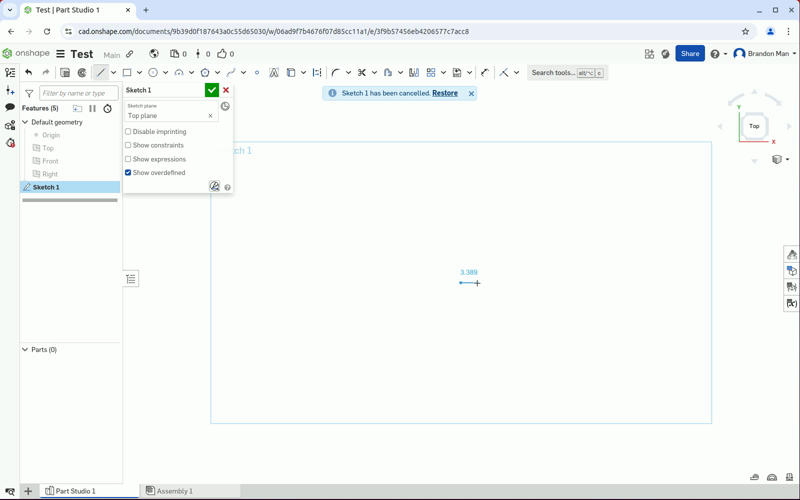
mouse_move(554, 282)
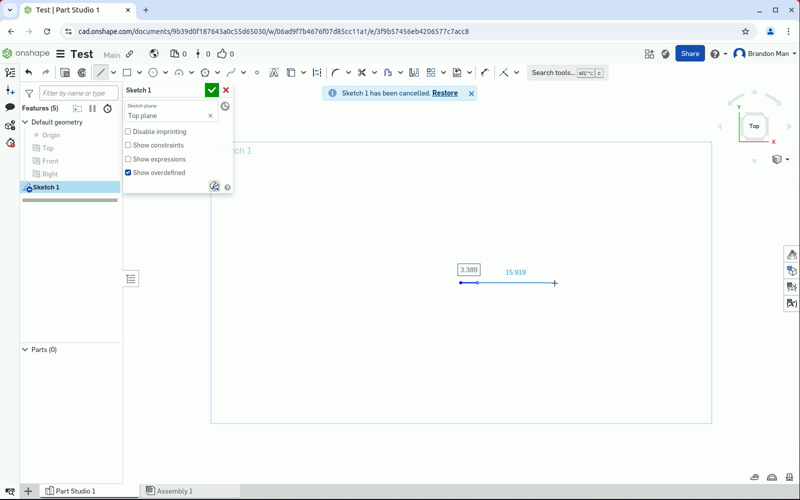
click(554, 282)
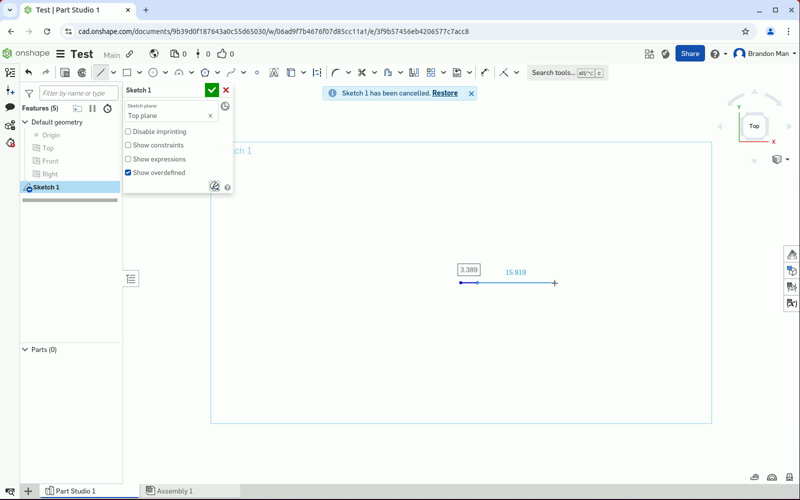
key_up(shift)
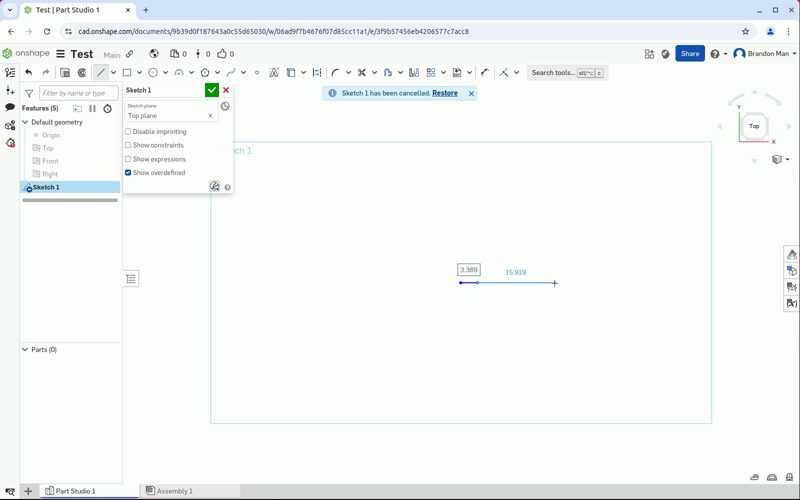
key_down(shift)
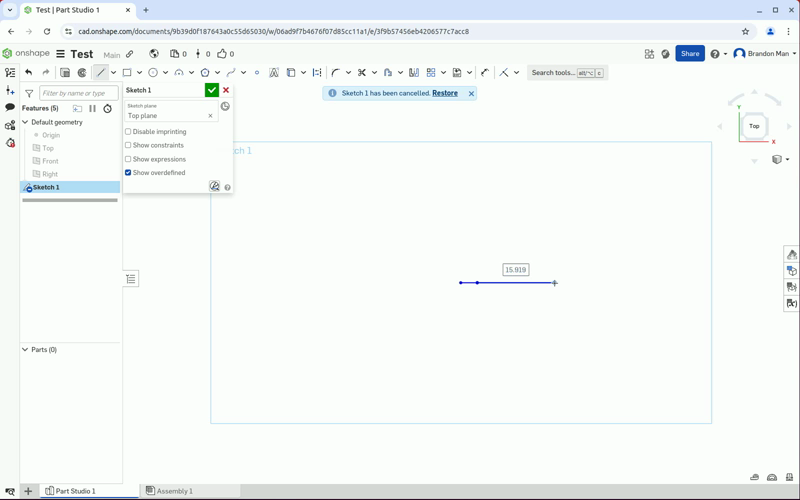
mouse_move(584, 282)
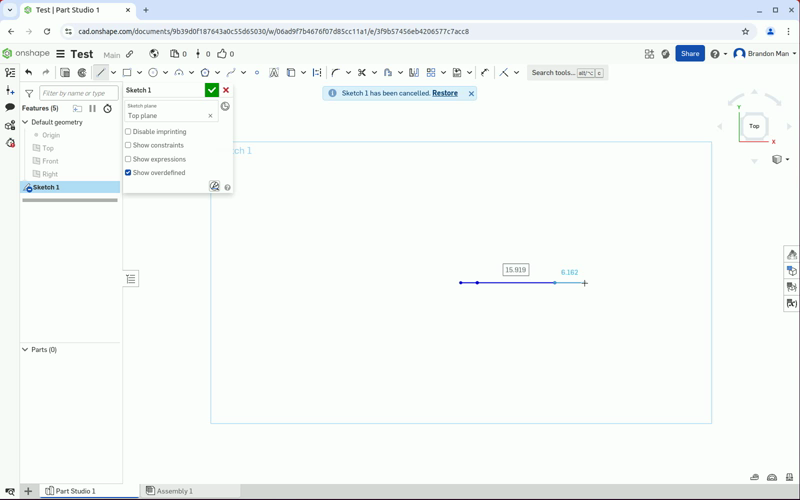
mouse_move(570, 282)
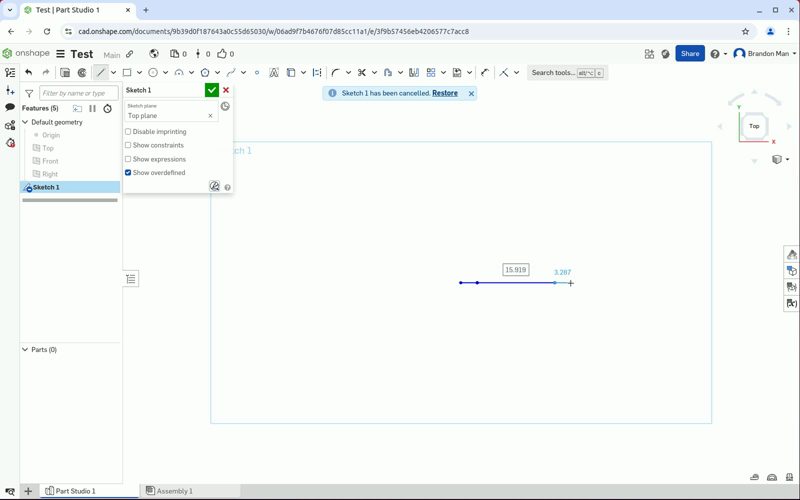
click(570, 282)
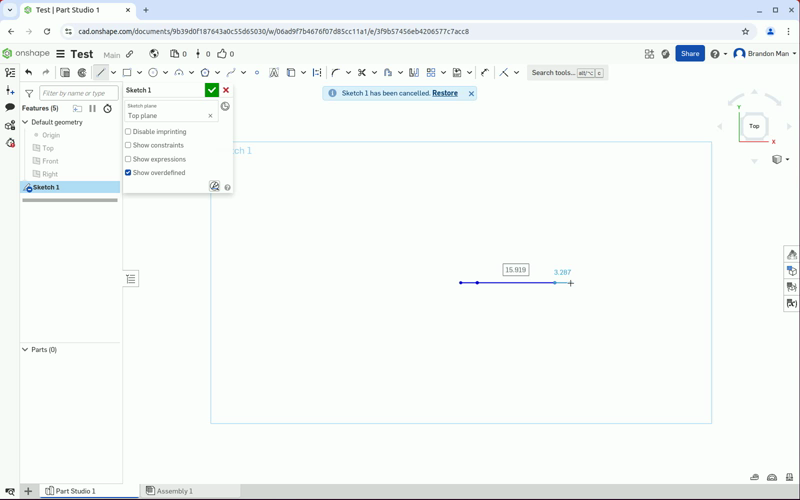
key_up(shift)
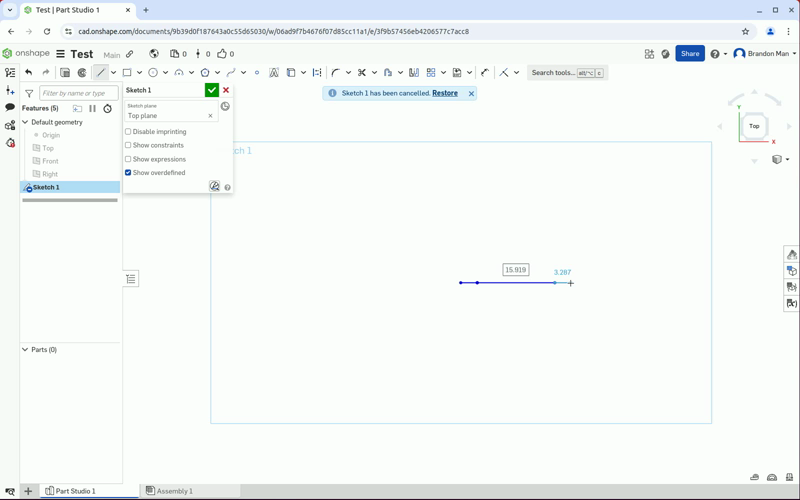
key_down(shift)
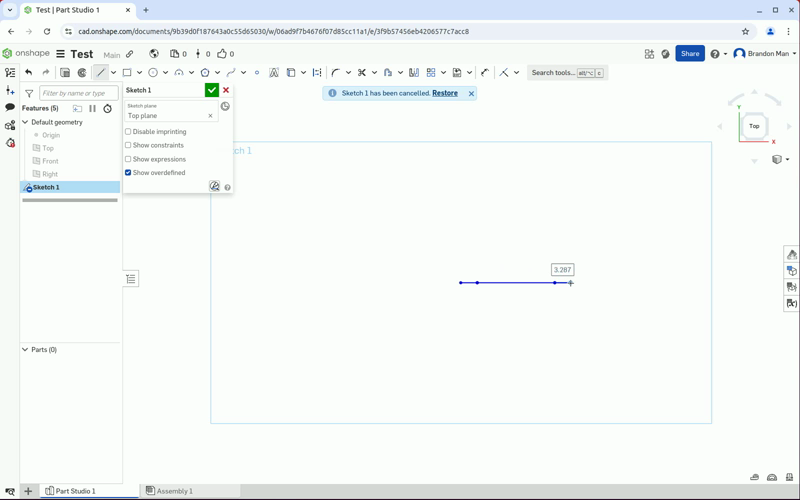
mouse_move(589, 282)
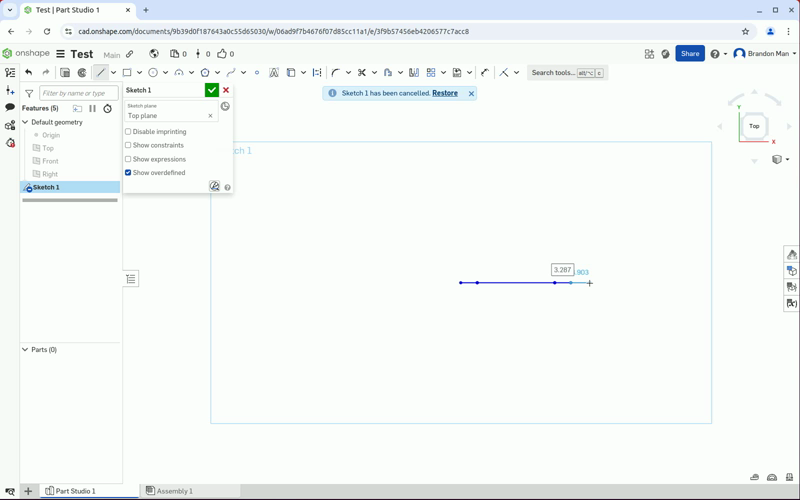
mouse_move(570, 258)
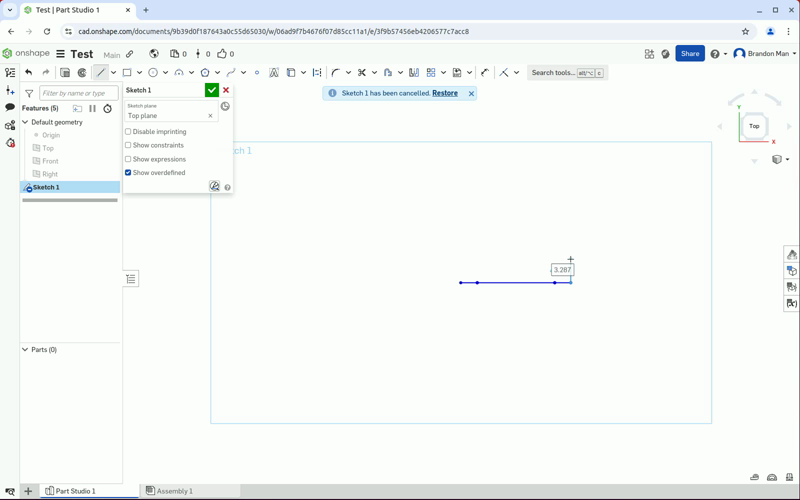
click(570, 258)
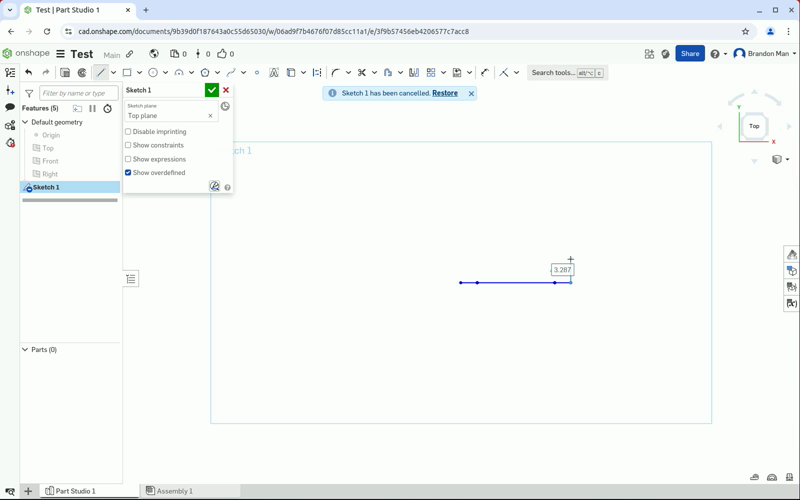
key_up(shift)
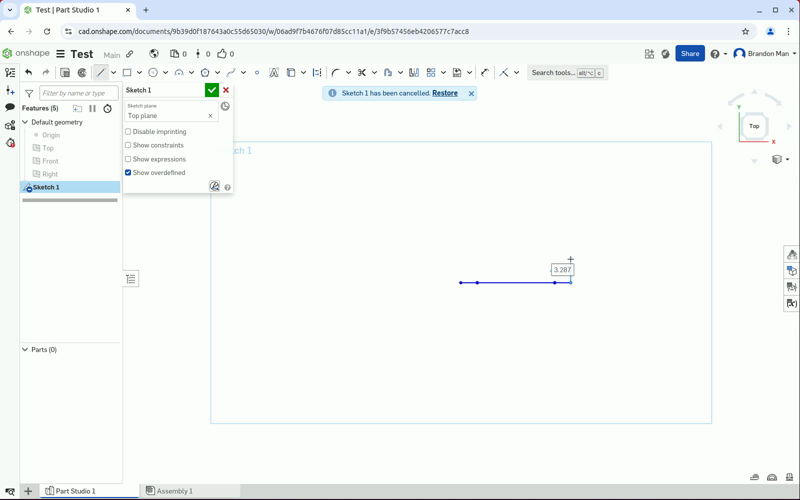
key_down(shift)
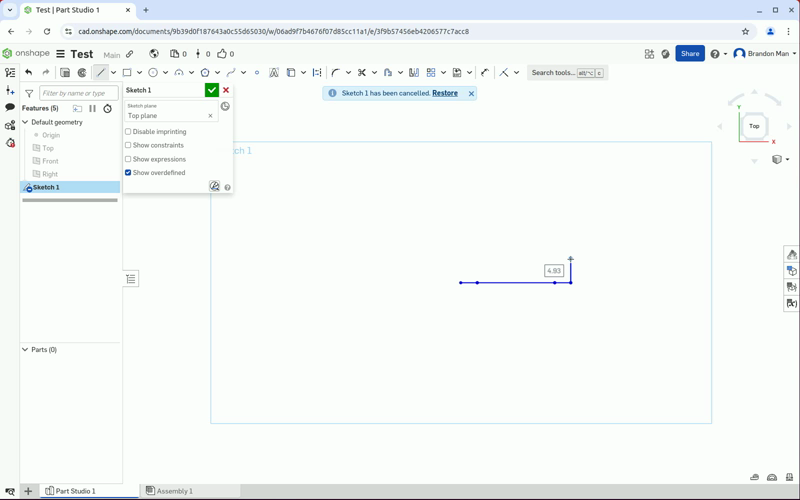
mouse_move(460, 258)
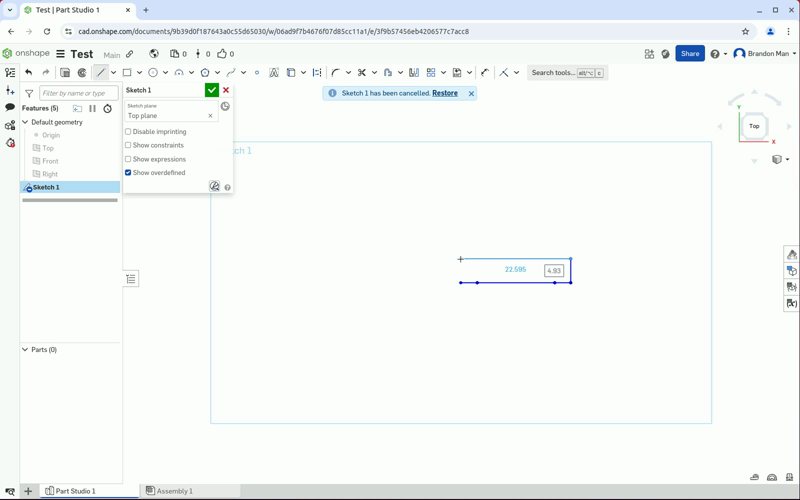
click(460, 258)
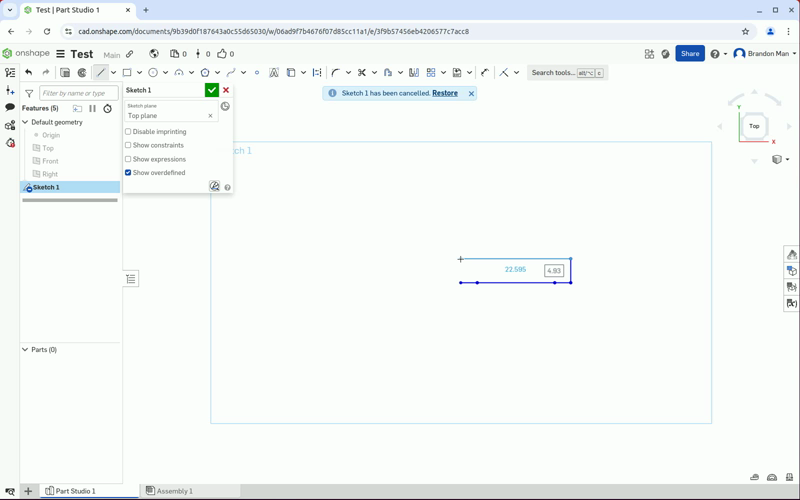
key_up(shift)
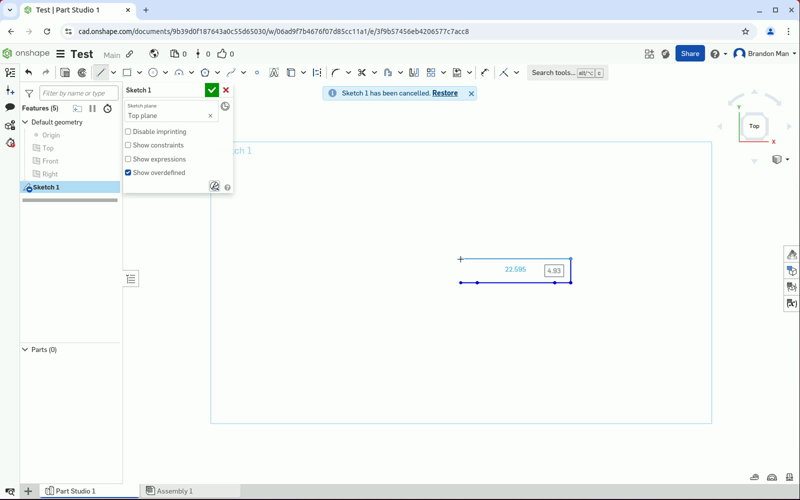
mouse_move(490, 258)
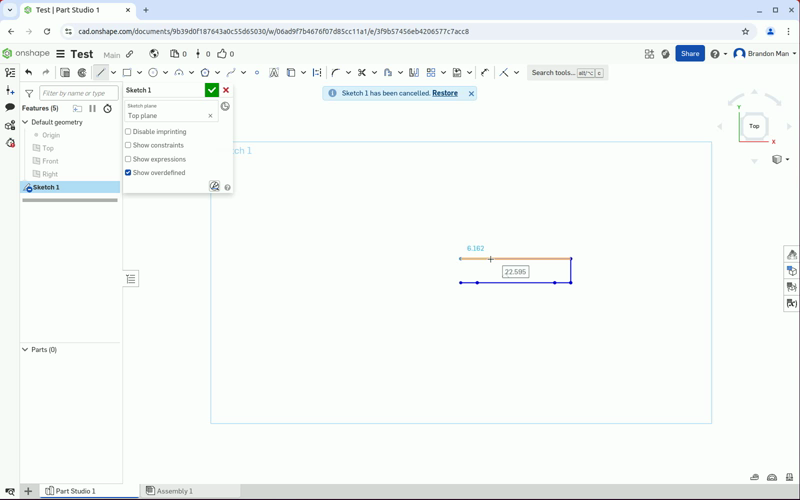
key_down(shift)
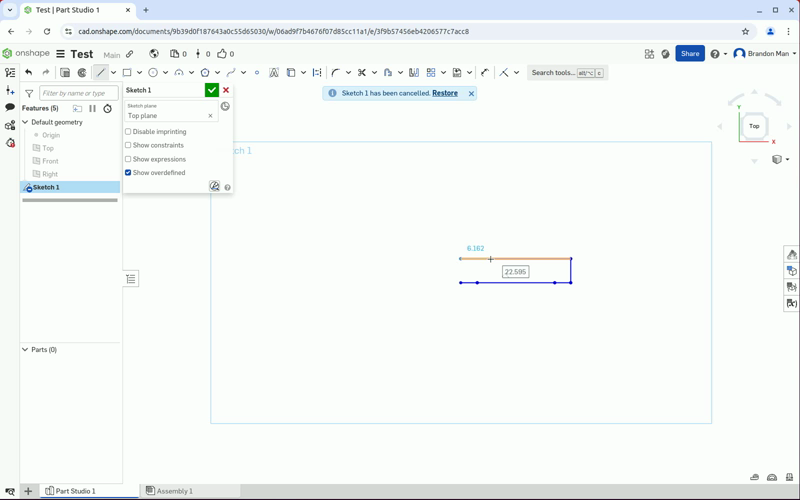
mouse_move(460, 282)
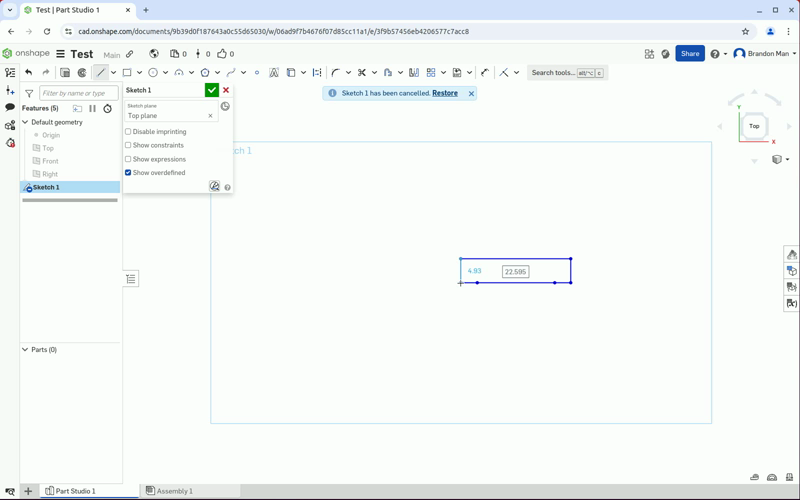
key_up(shift)
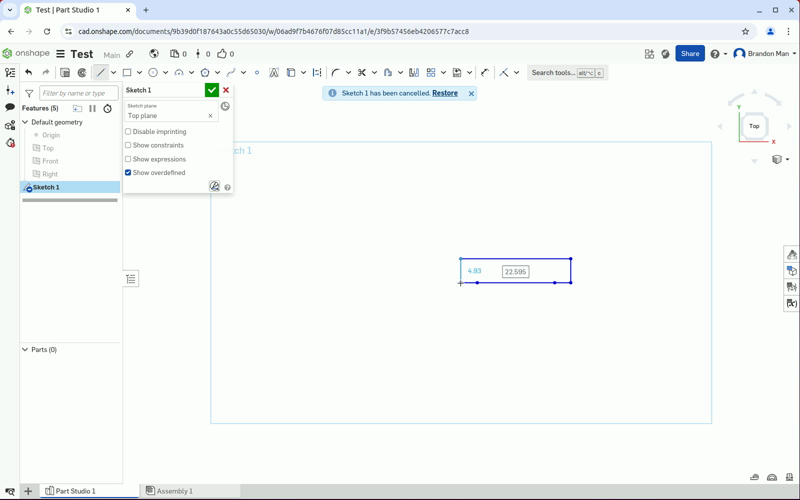
click(460, 282)
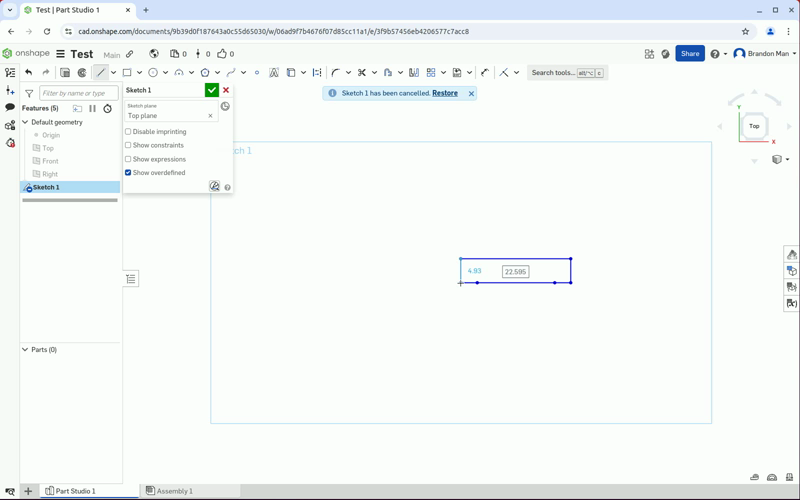
key(esc)
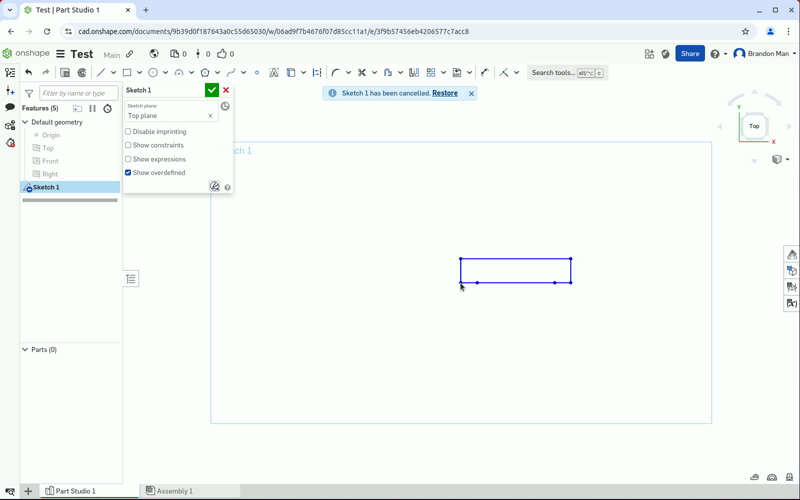
mouse_move(559, 270)
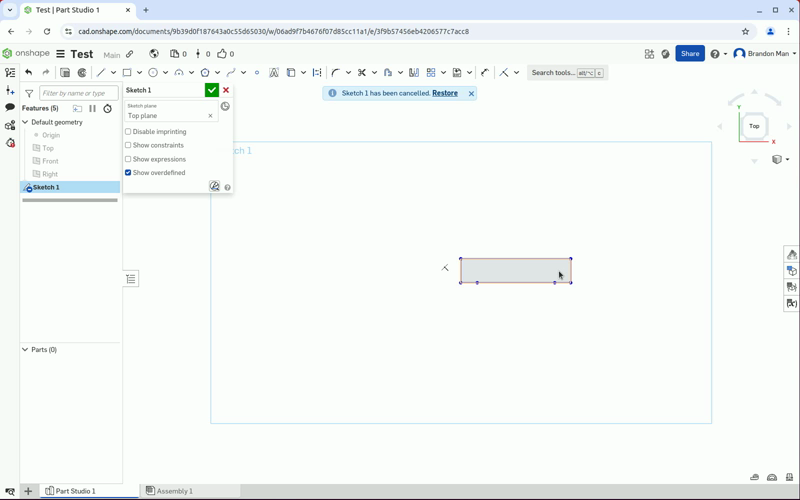
click(559, 270)
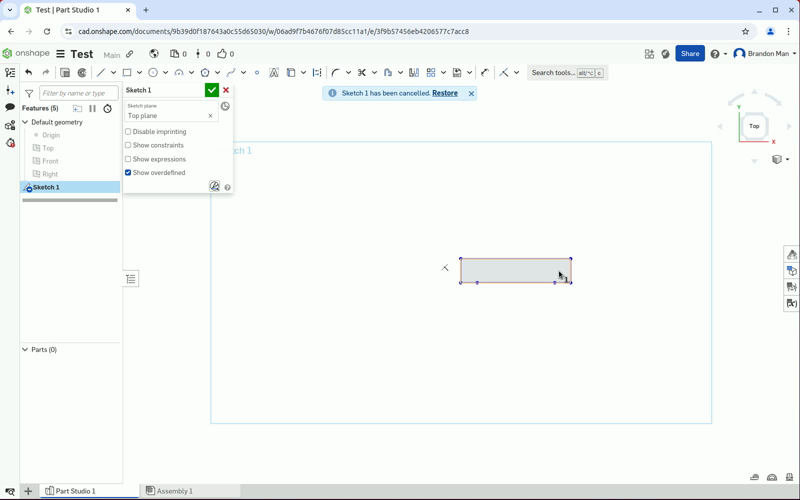
mouse_move(73, 352)
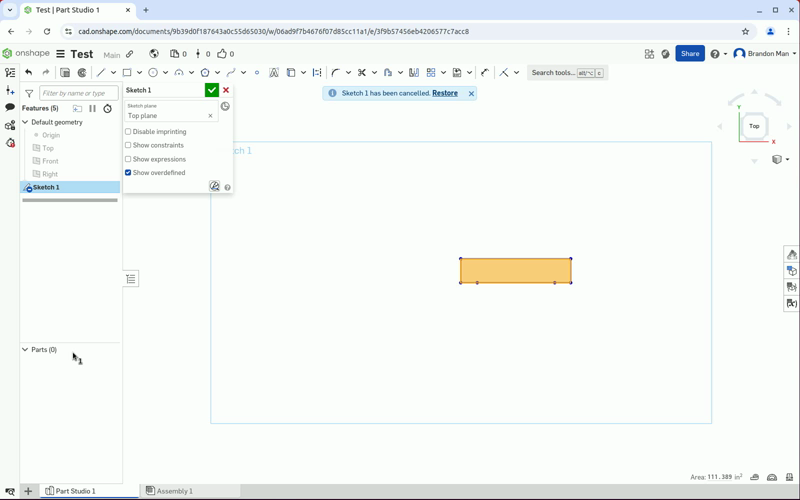
key(shift+y)
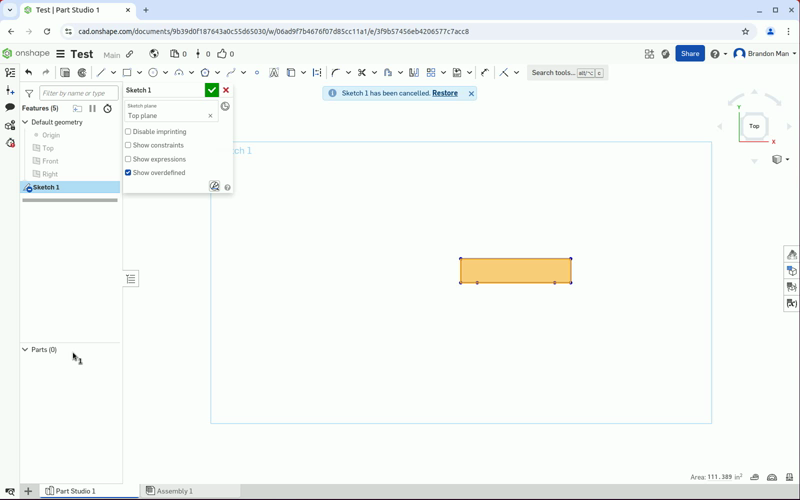
key(shift+e)
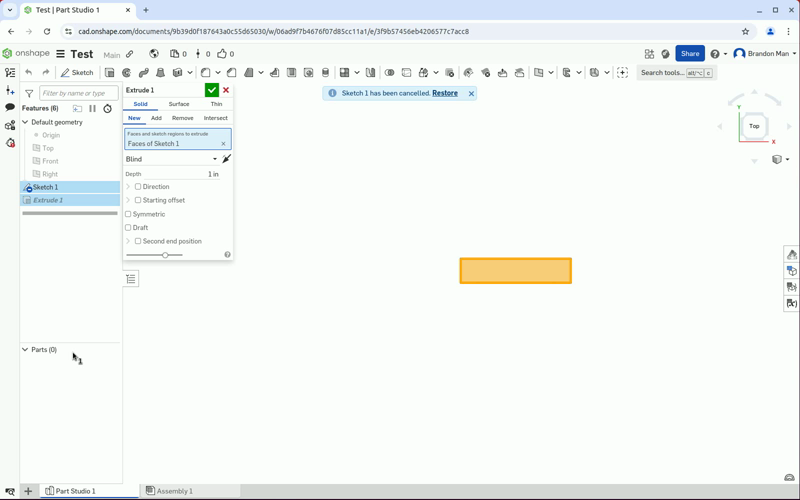
mouse_move(143, 106)
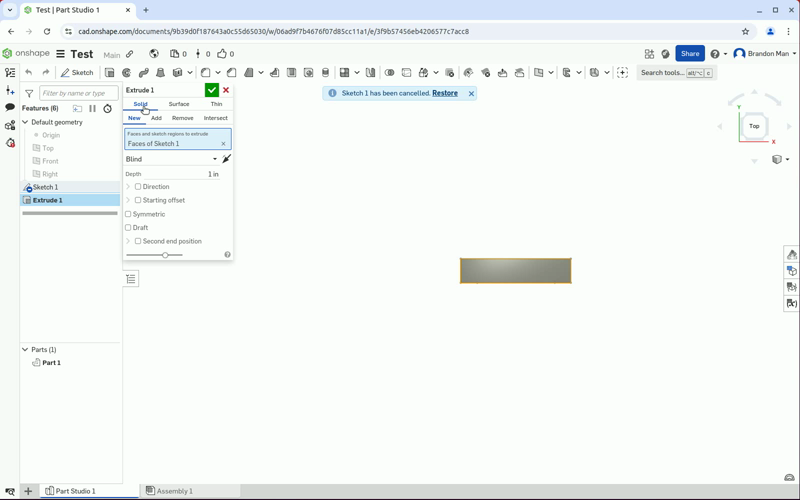
click(143, 106)
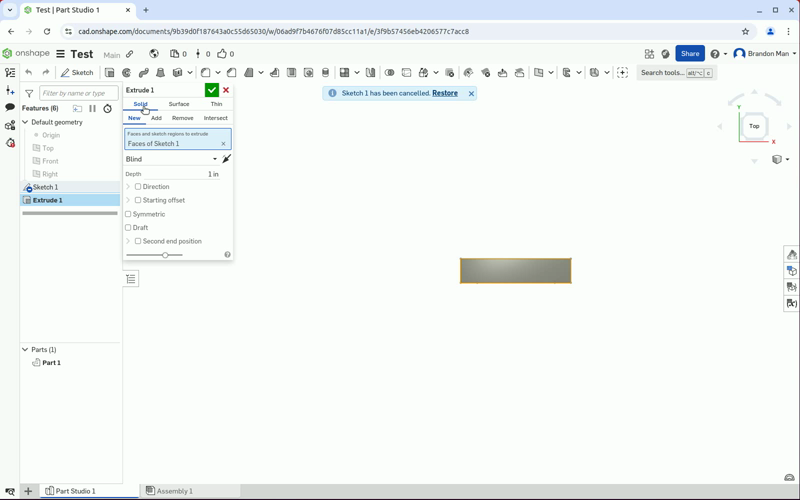
mouse_move(137, 120)
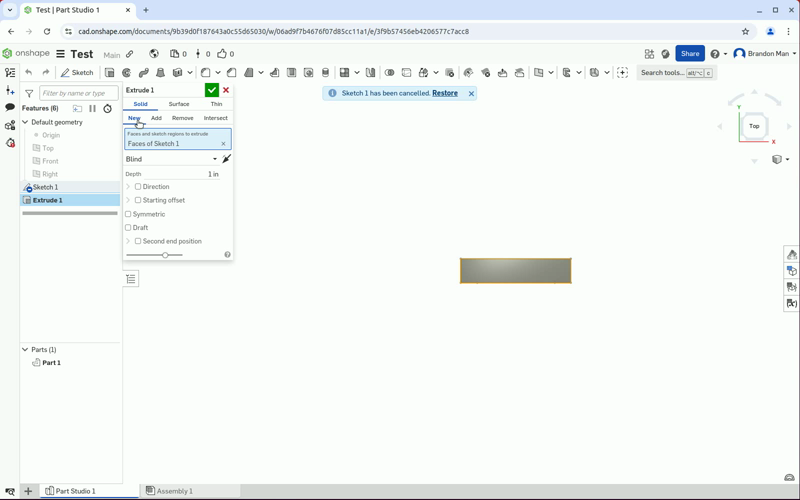
click(137, 120)
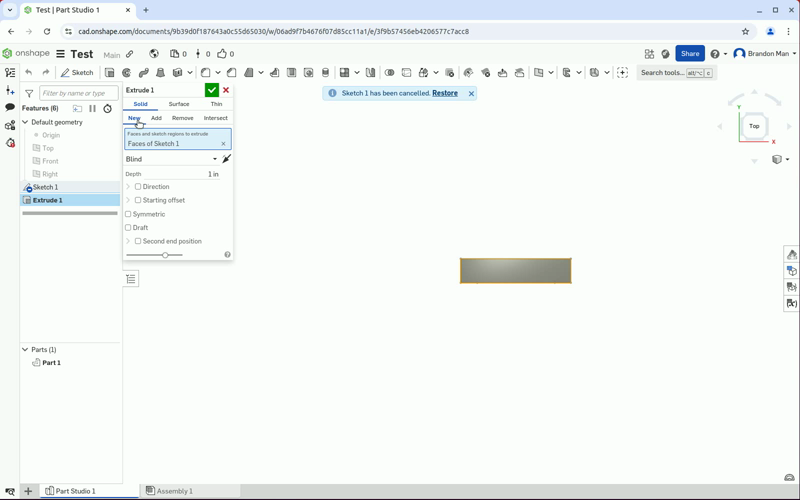
key(tab, 4)
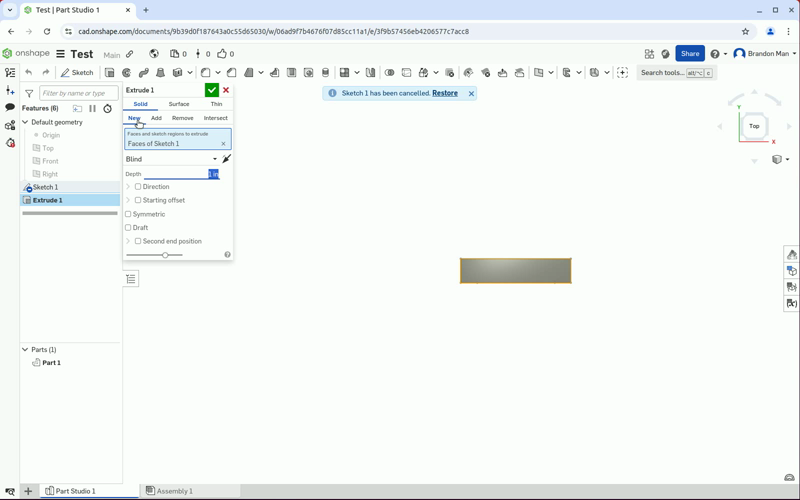
text(0.722)
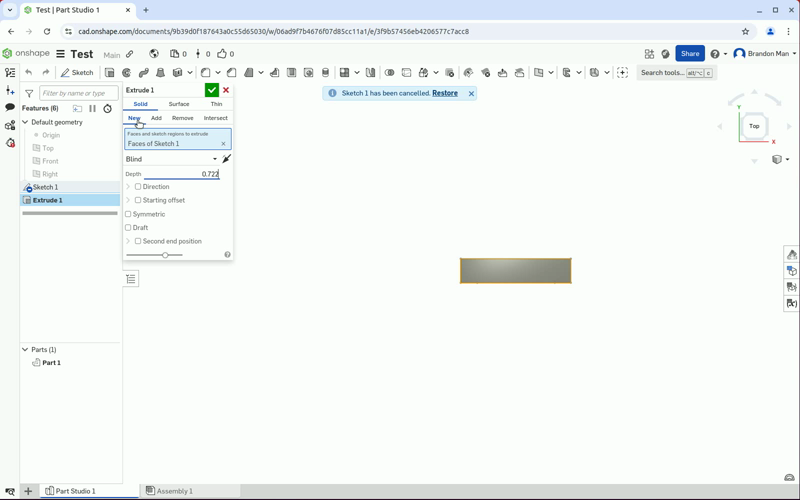
key(enter)
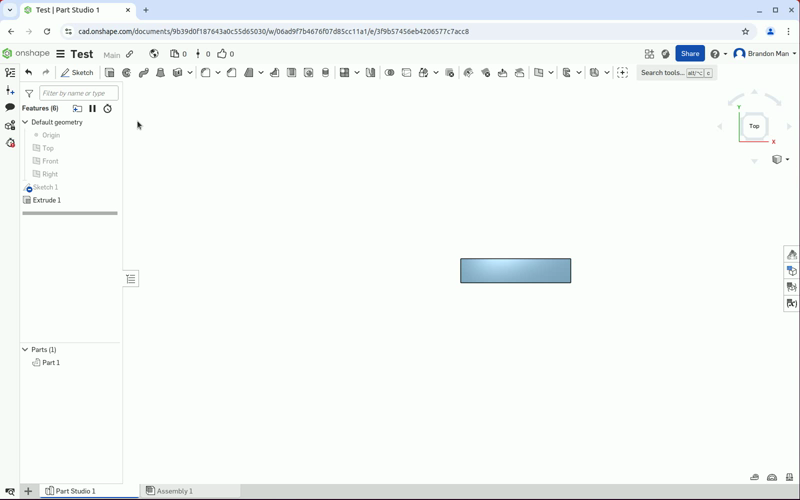
key(shift+h)
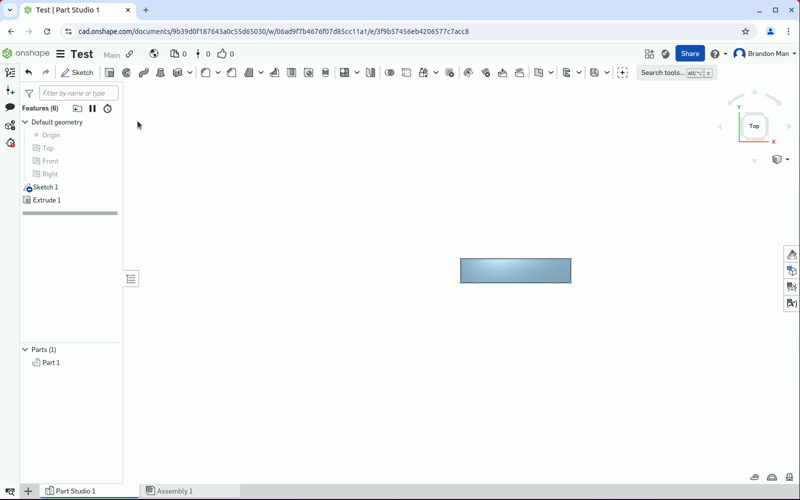
key(shift+h)
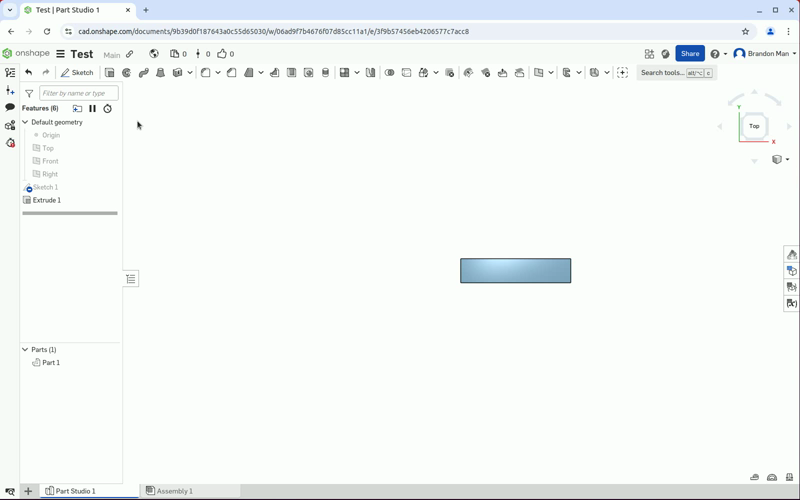
mouse_move(73, 189)
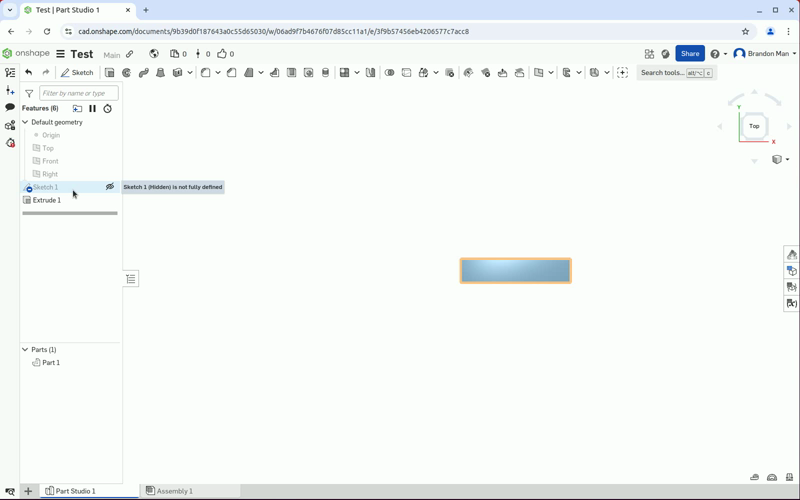
click(73, 189)
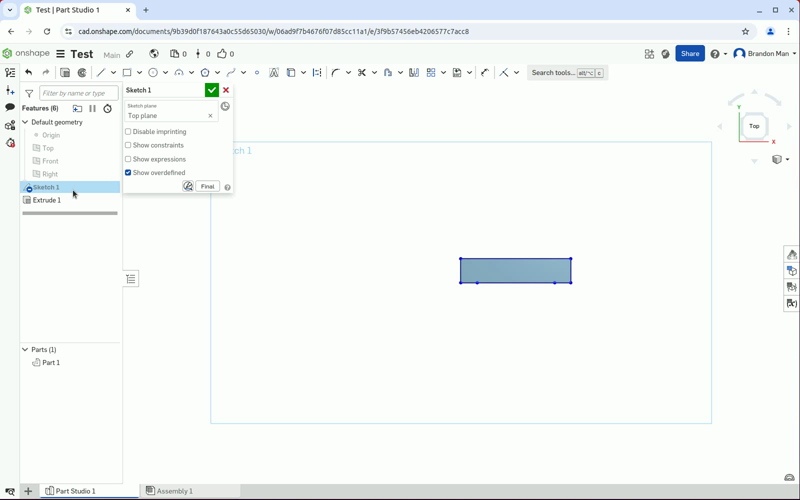
mouse_move(229, 92)
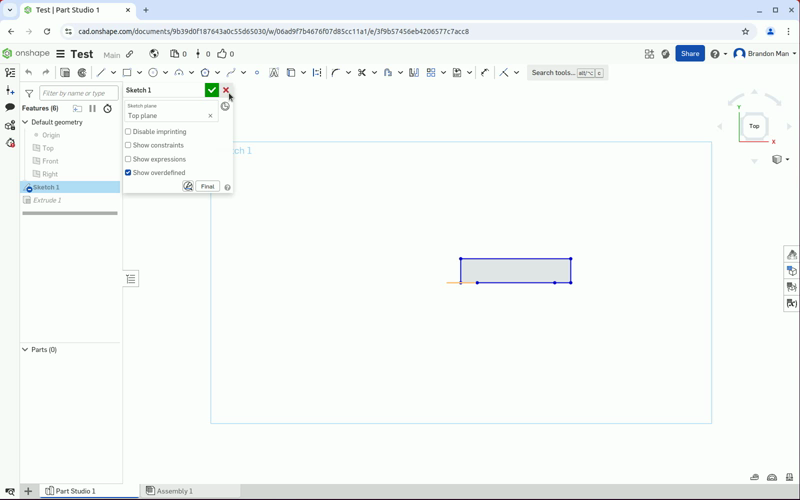
click(229, 92)
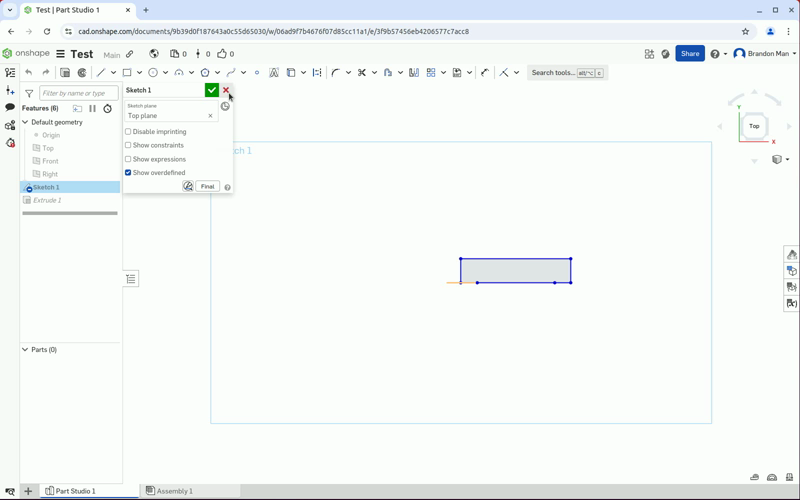
key(shift+s)
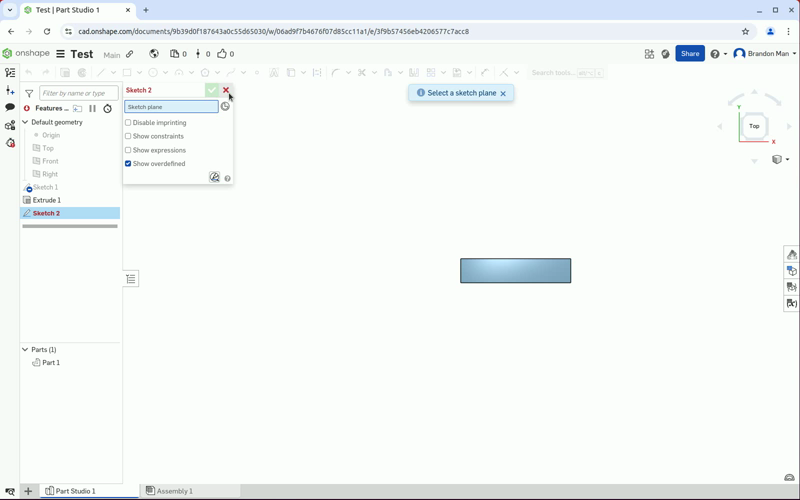
mouse_move(73, 150)
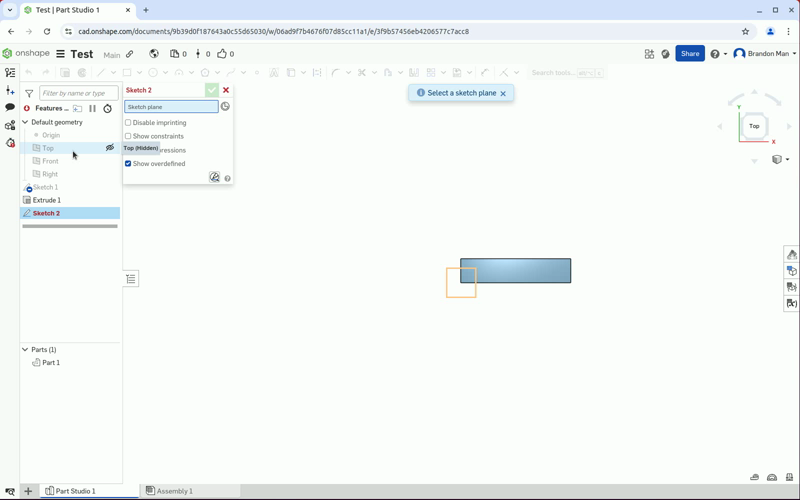
click(73, 150)
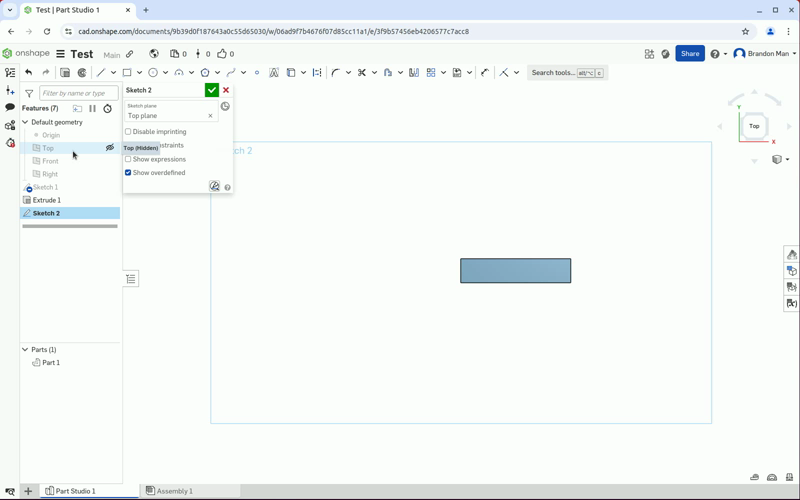
mouse_move(73, 352)
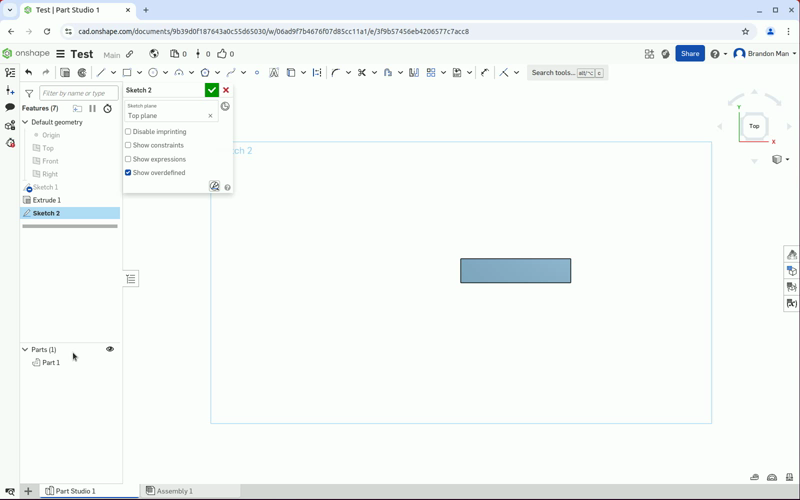
key(y)
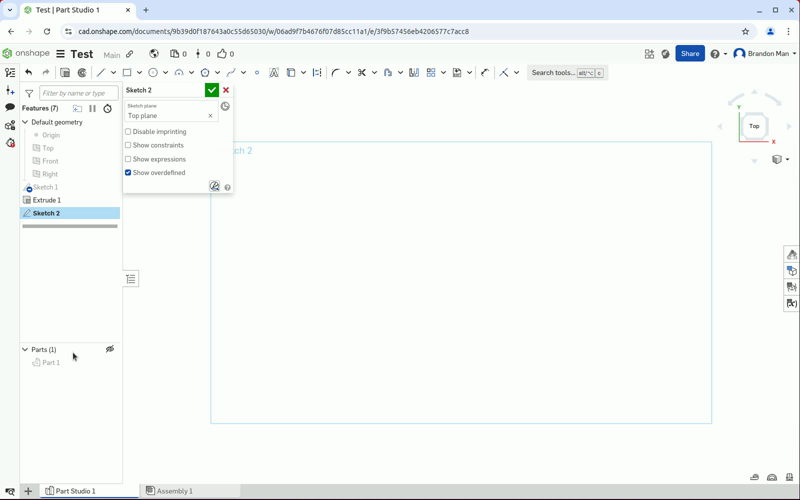
key(l)
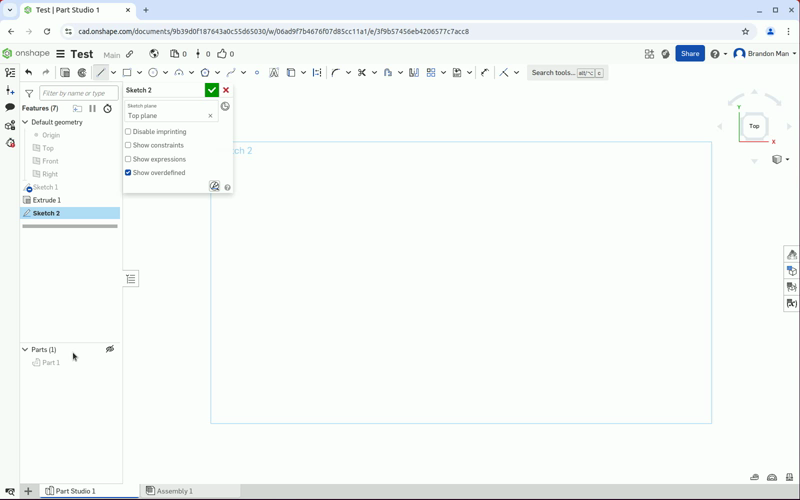
key_down(shift)
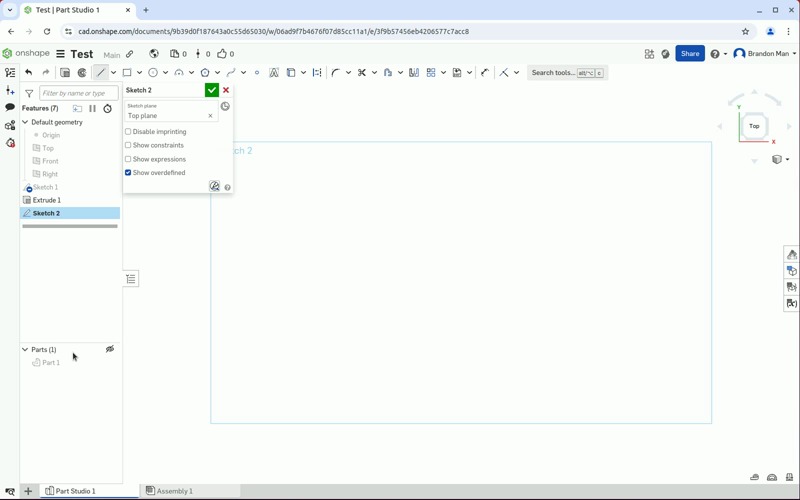
mouse_move(477, 292)
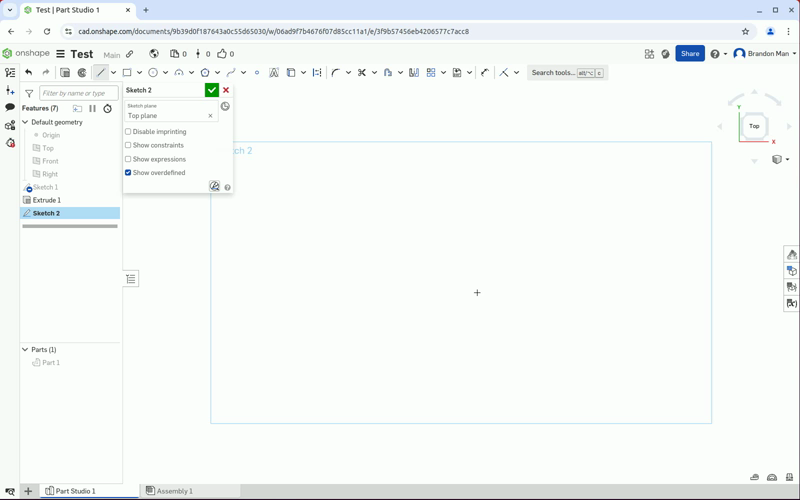
click(477, 292)
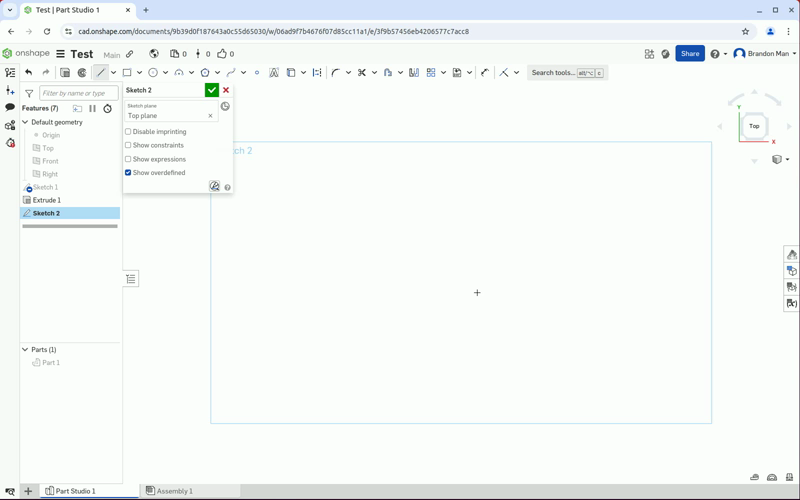
key_up(shift)
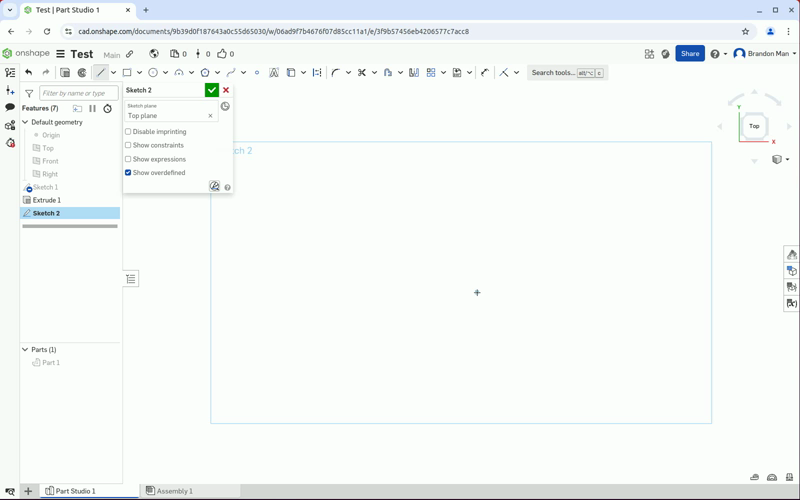
key_down(shift)
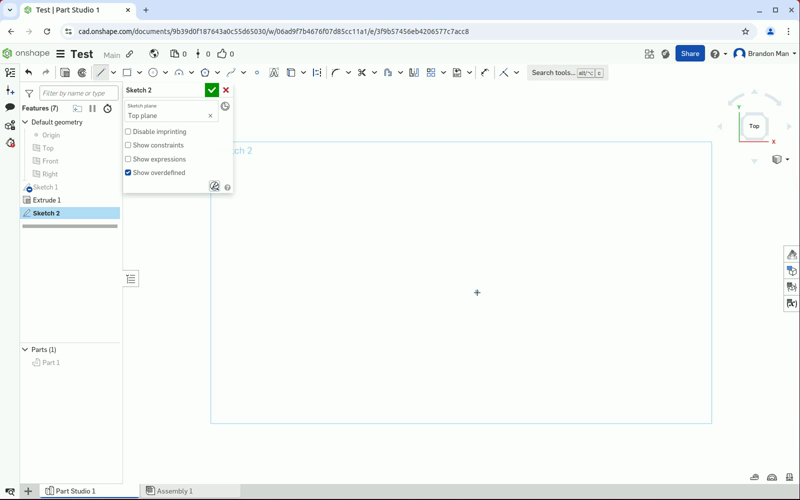
mouse_move(515, 395)
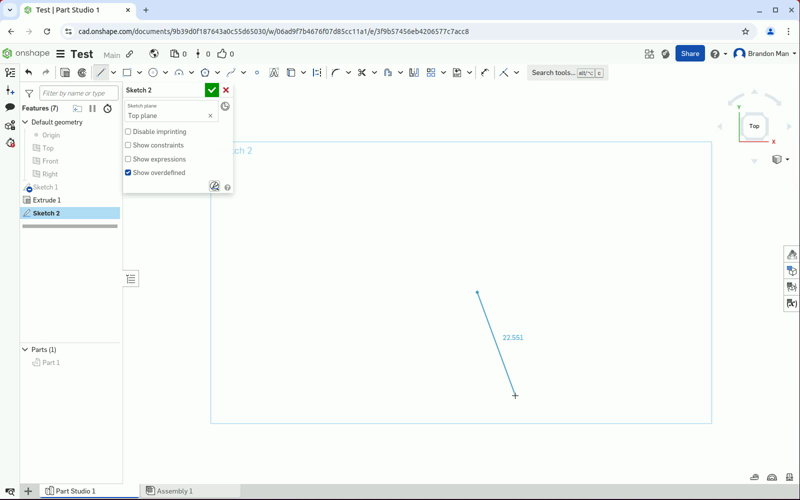
click(515, 395)
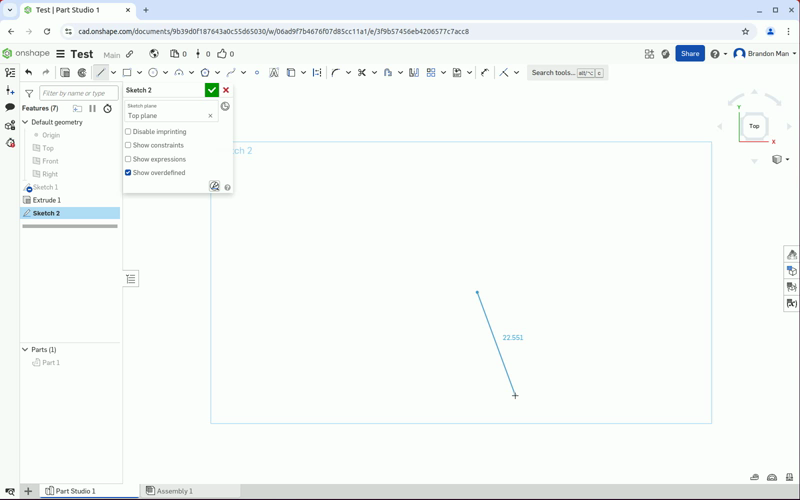
key_up(shift)
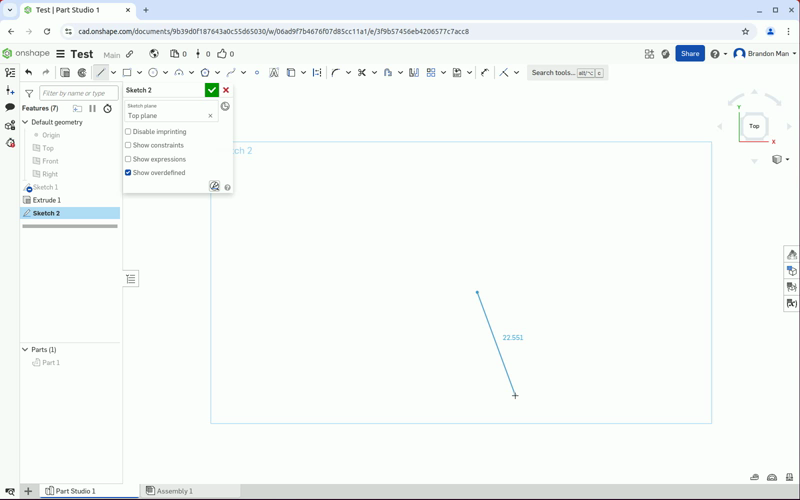
key_down(shift)
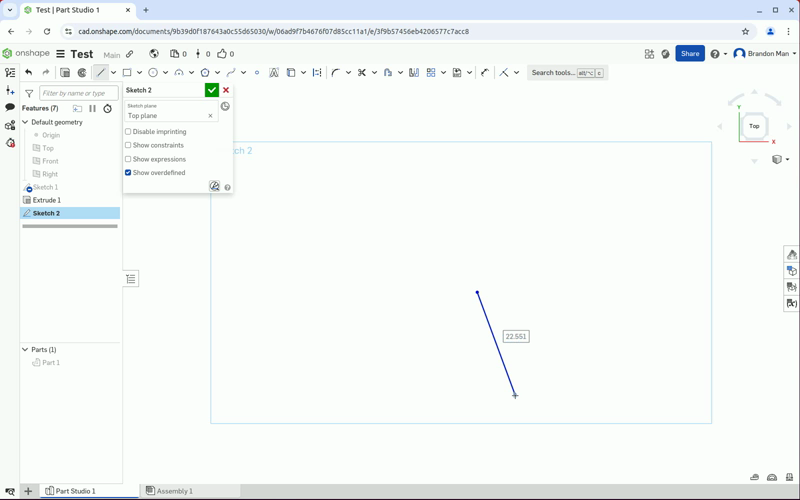
mouse_move(554, 292)
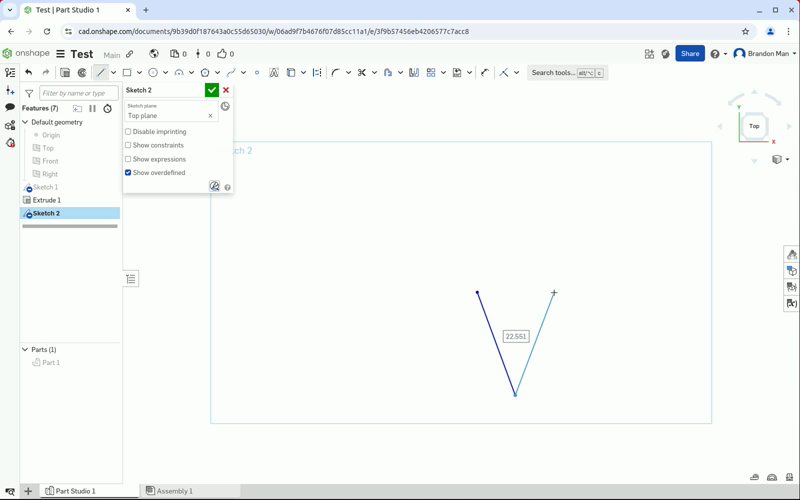
click(554, 292)
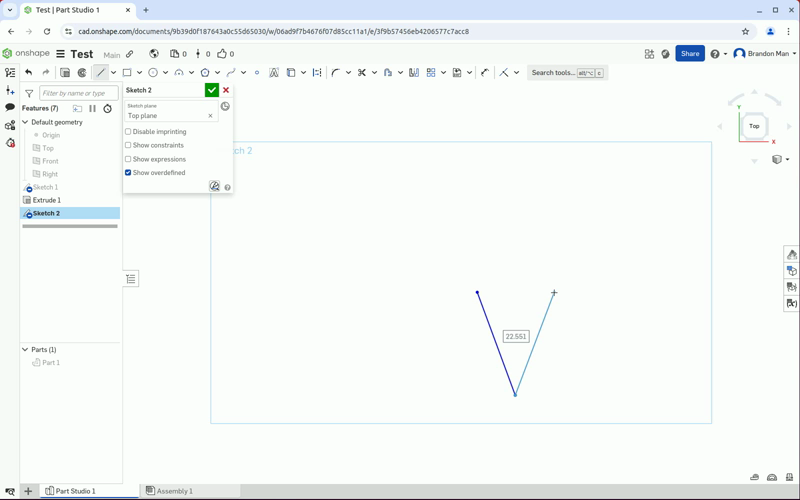
key_up(shift)
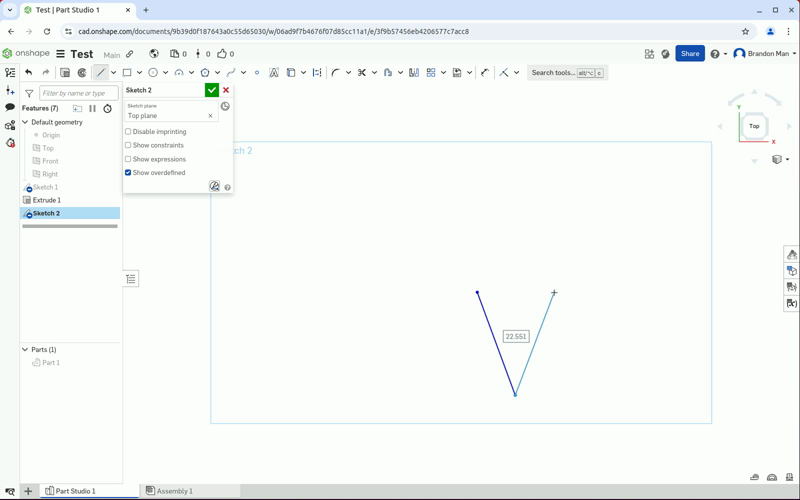
key_down(shift)
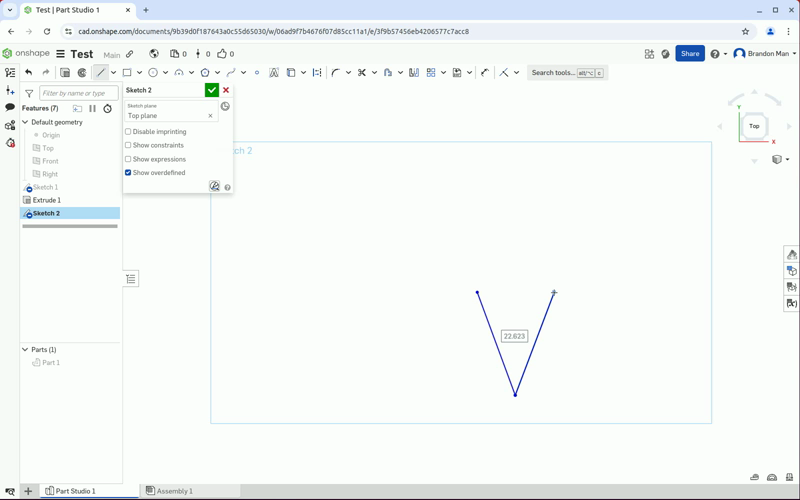
mouse_move(584, 292)
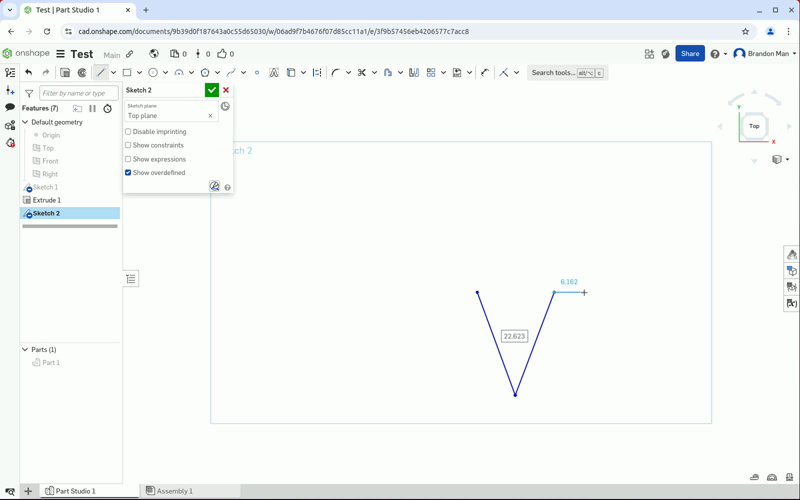
mouse_move(554, 282)
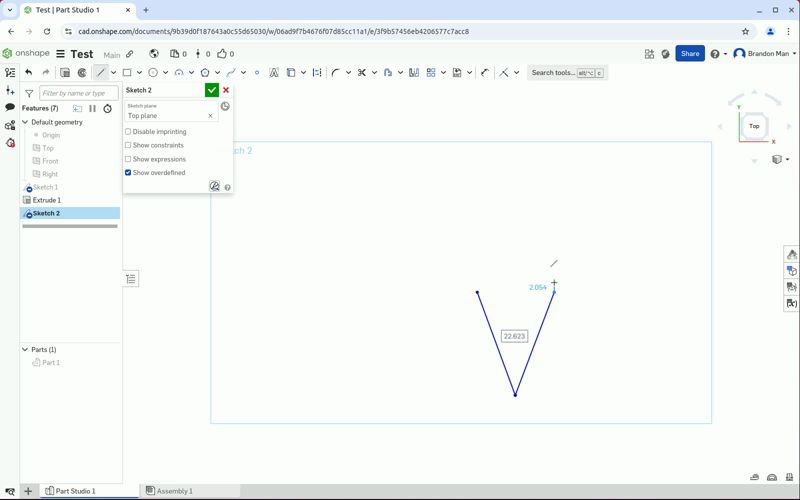
click(554, 282)
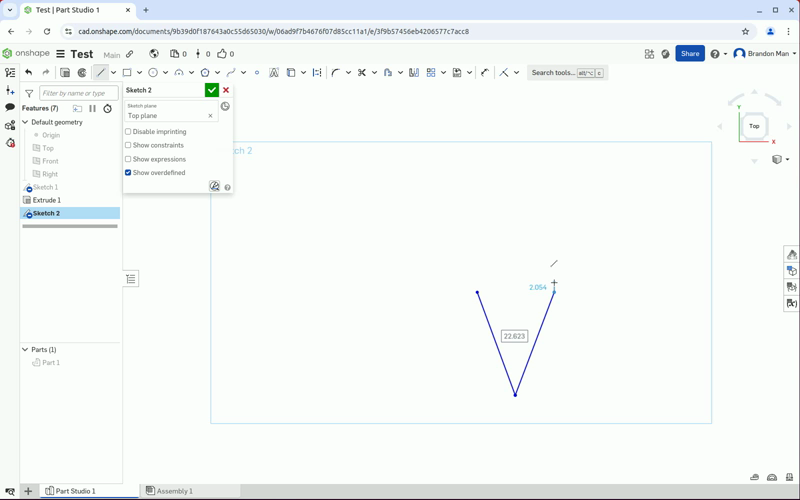
key_up(shift)
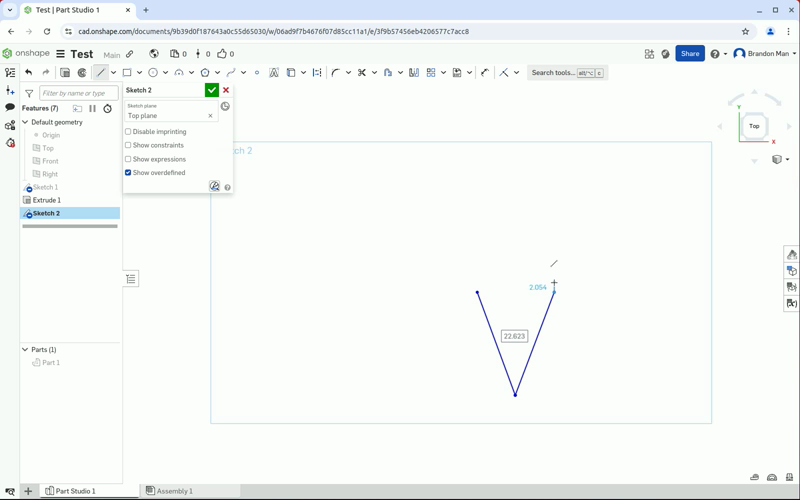
key_down(shift)
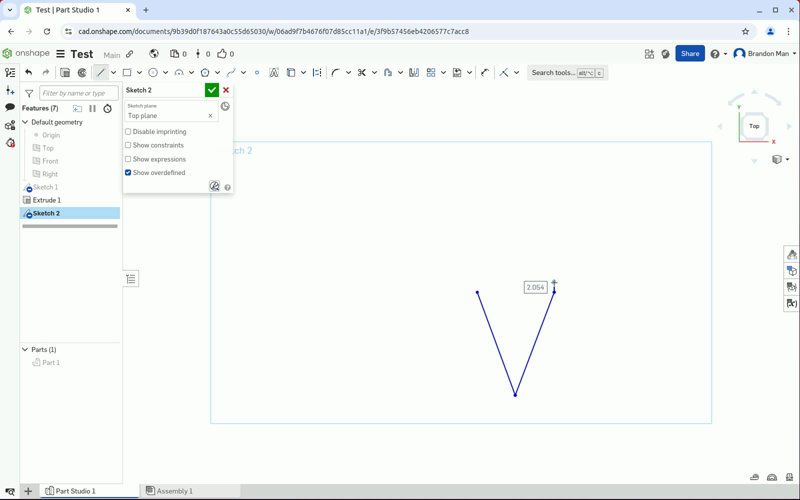
mouse_move(477, 282)
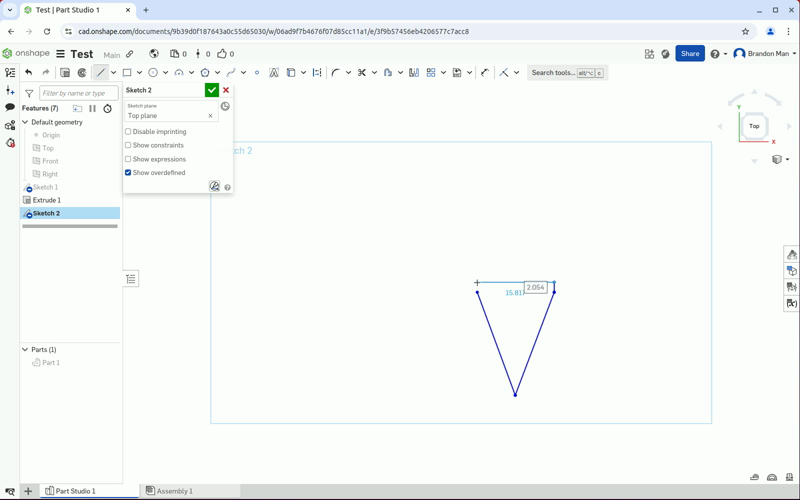
click(477, 282)
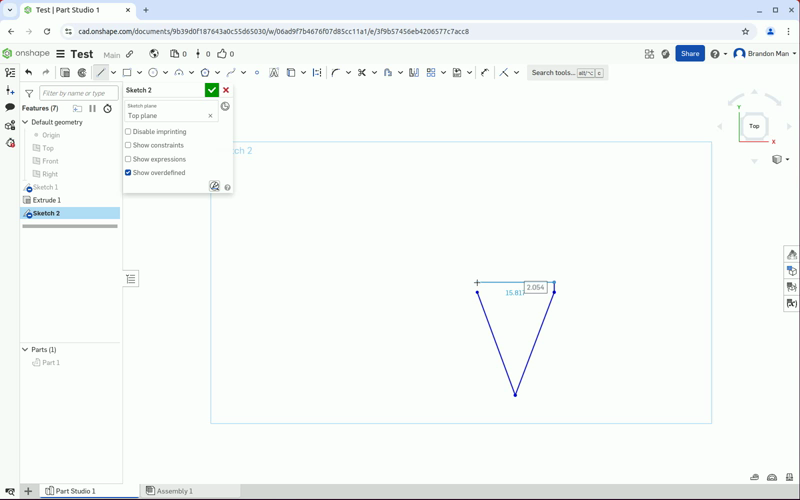
key_up(shift)
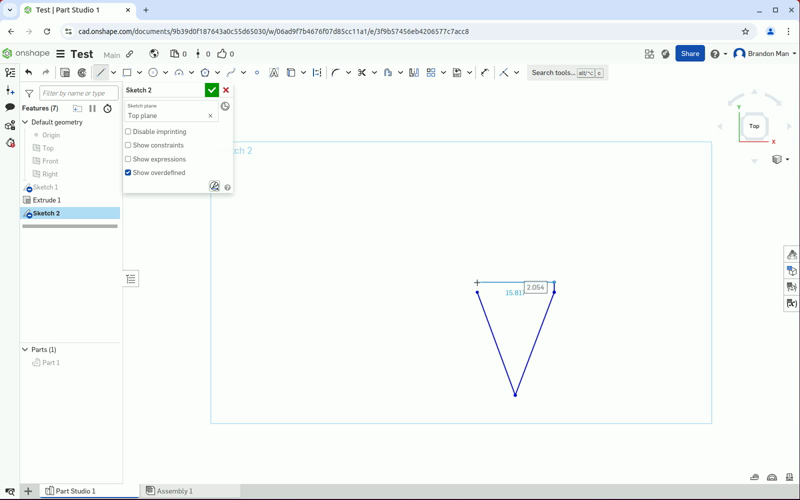
mouse_move(507, 282)
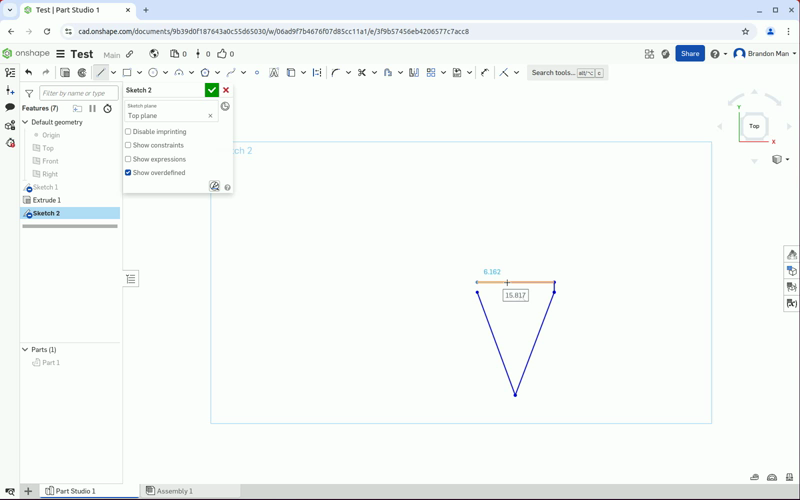
key_down(shift)
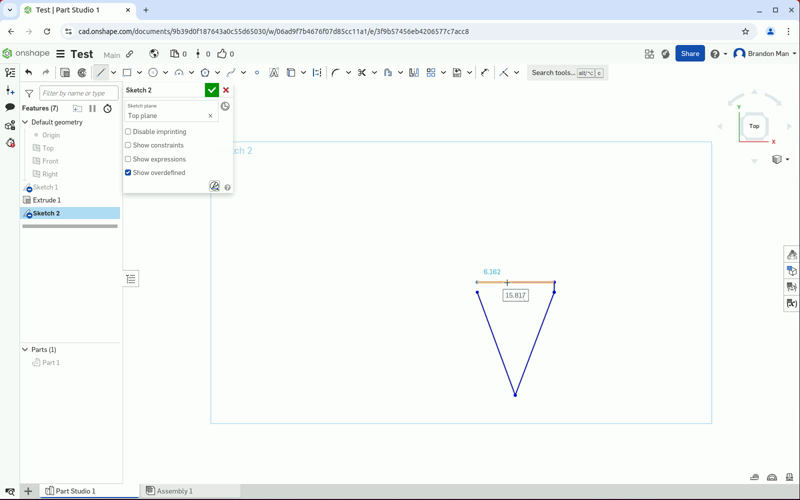
mouse_move(477, 292)
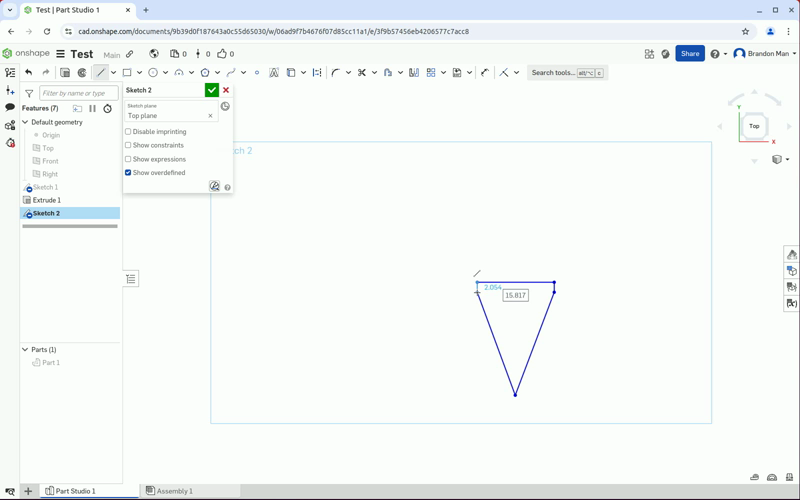
key_up(shift)
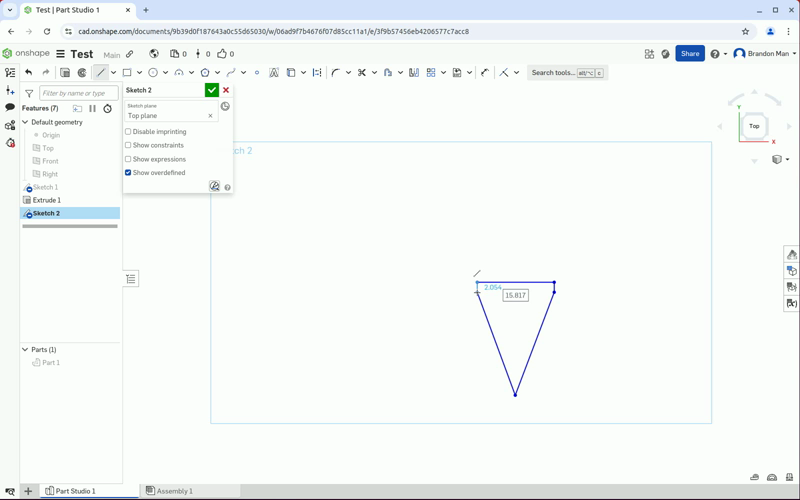
click(477, 292)
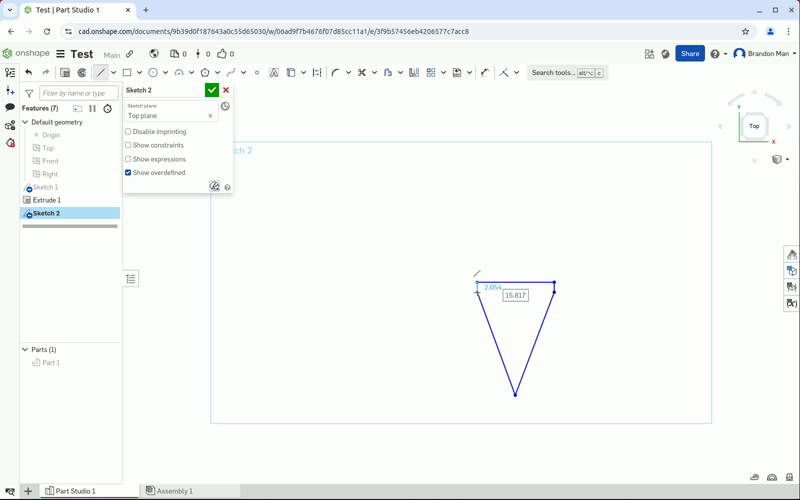
key(esc)
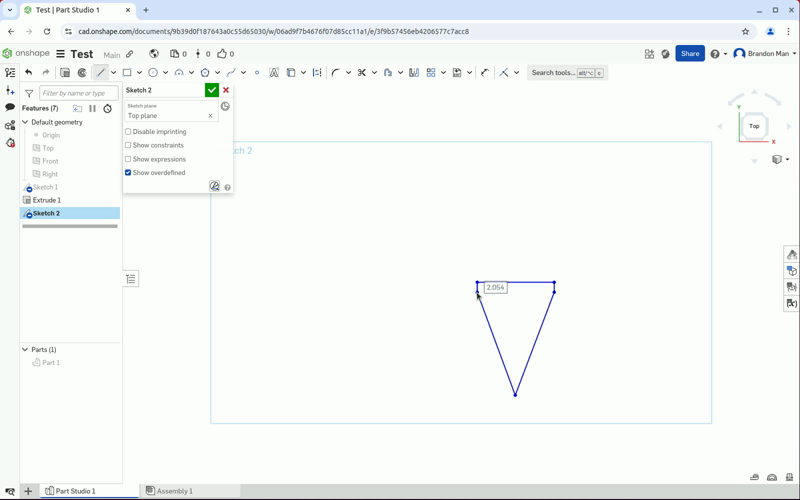
key(l)
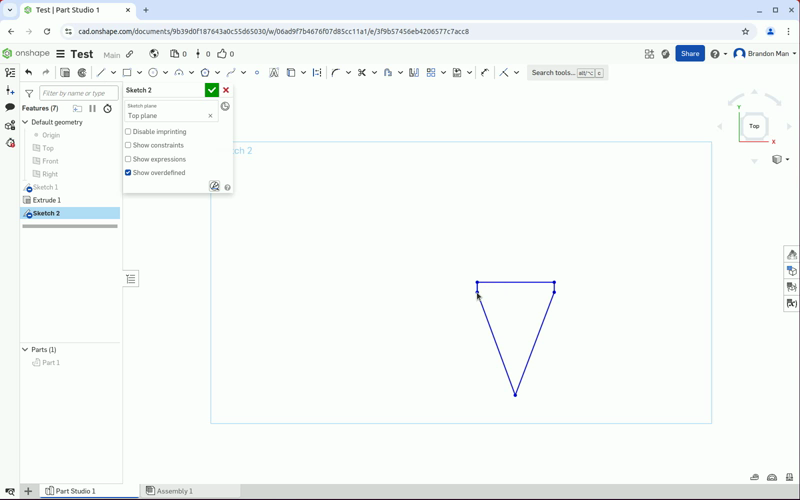
key_down(shift)
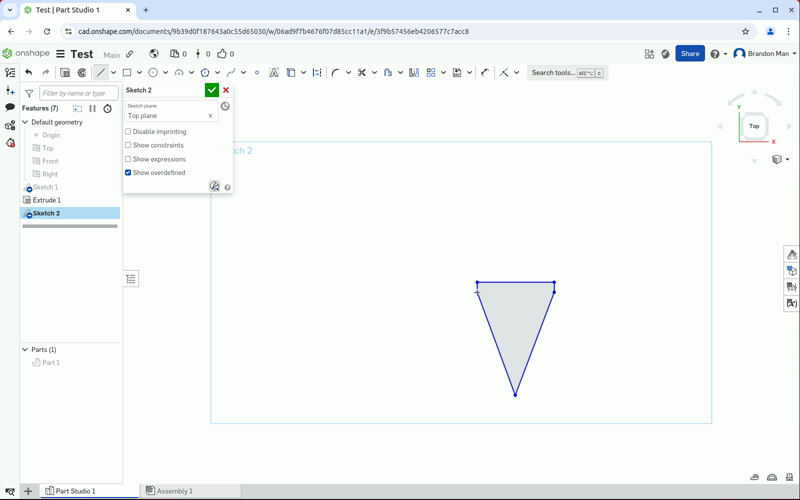
mouse_move(489, 292)
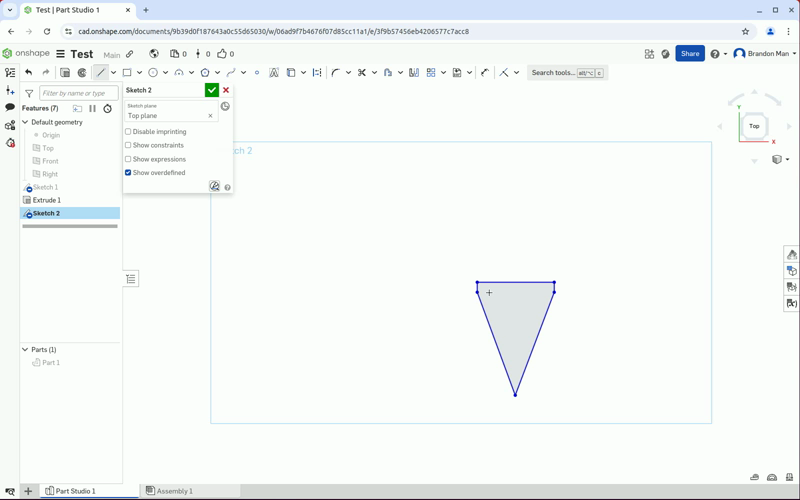
click(489, 292)
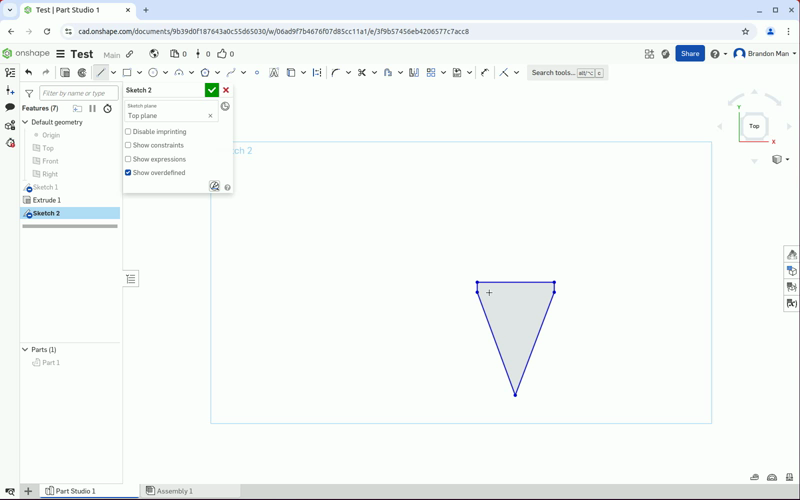
key_up(shift)
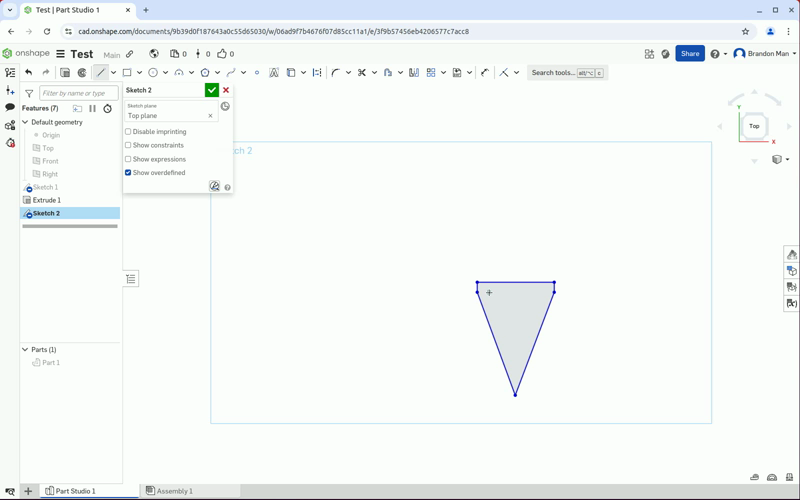
key_down(shift)
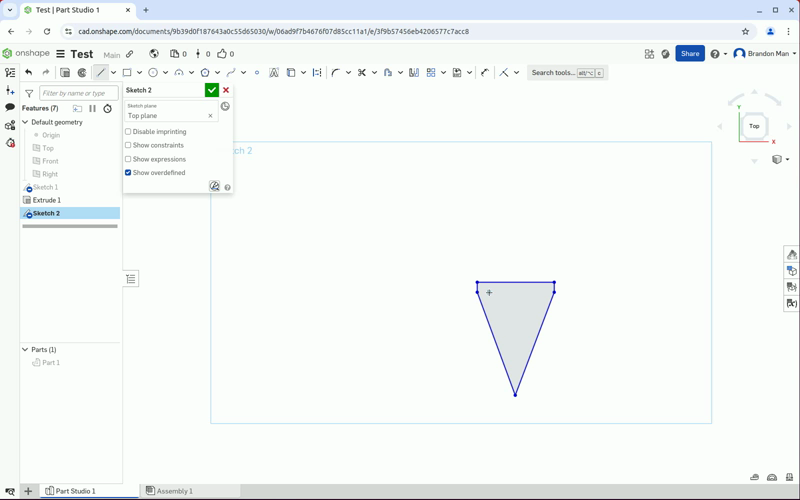
mouse_move(515, 361)
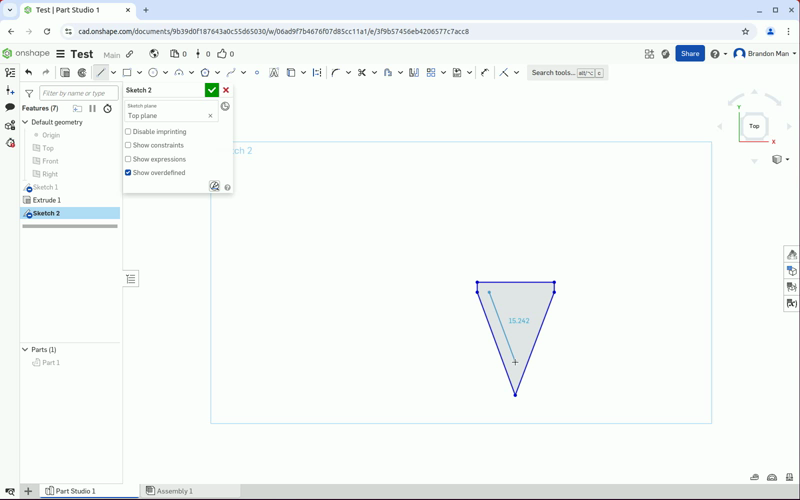
click(515, 361)
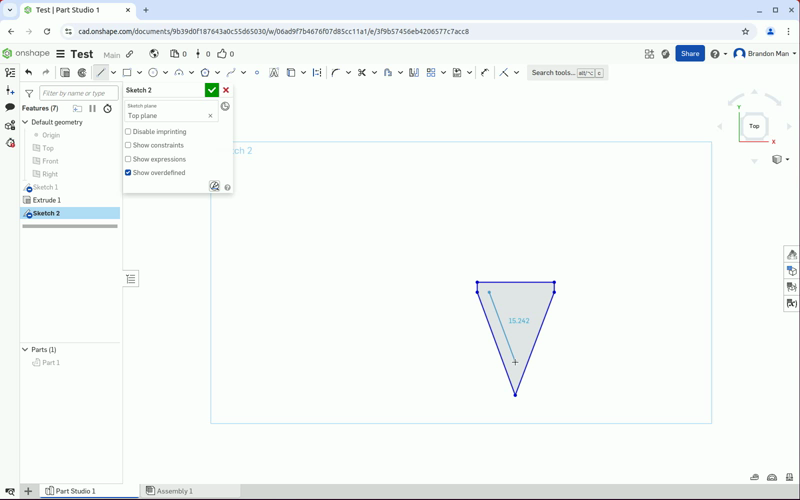
key_up(shift)
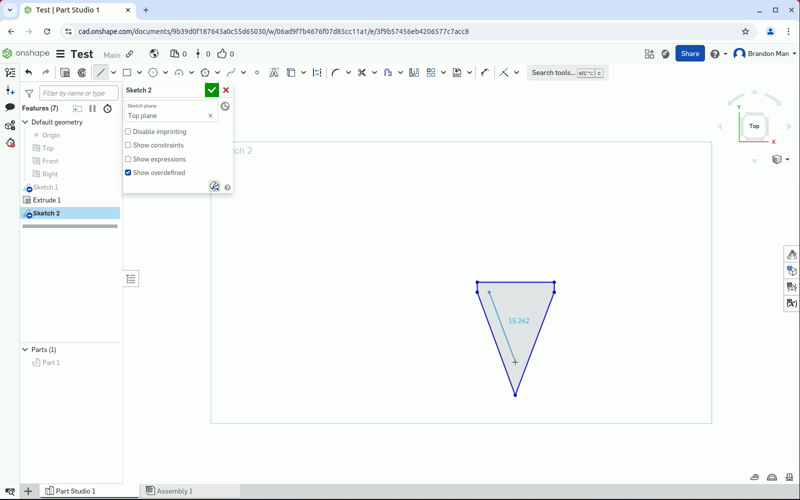
key_down(shift)
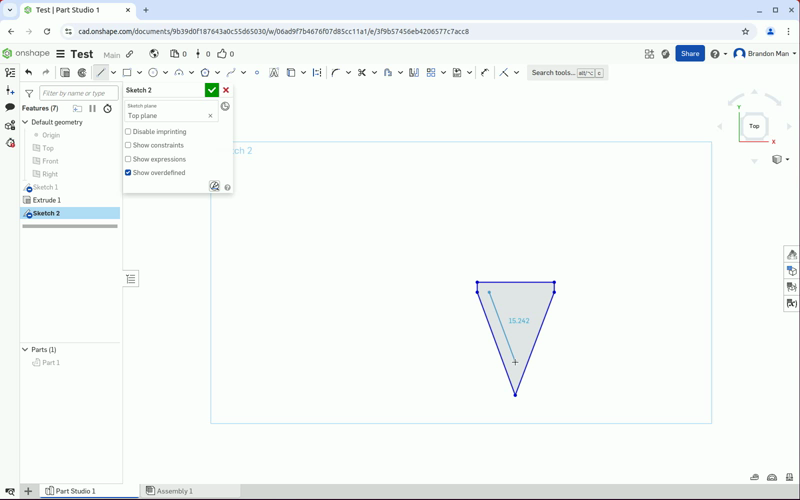
mouse_move(542, 292)
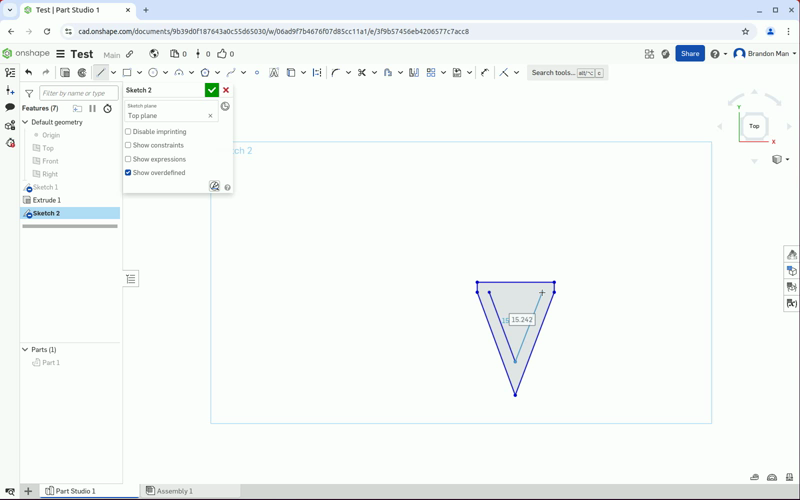
click(542, 292)
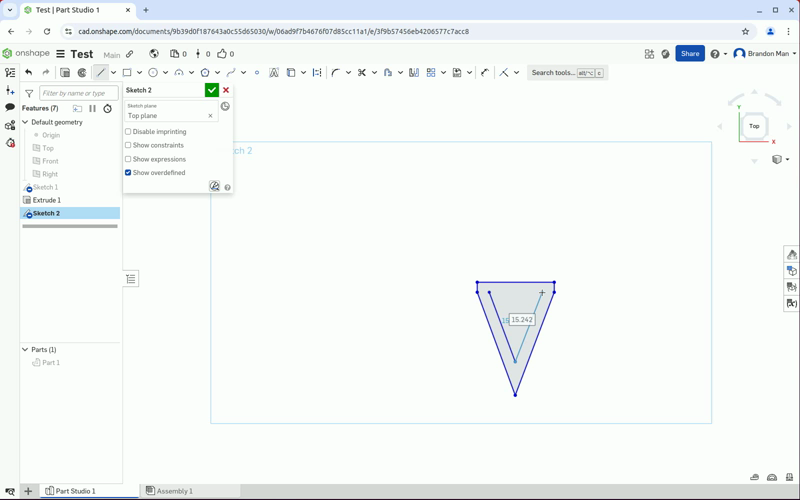
key_up(shift)
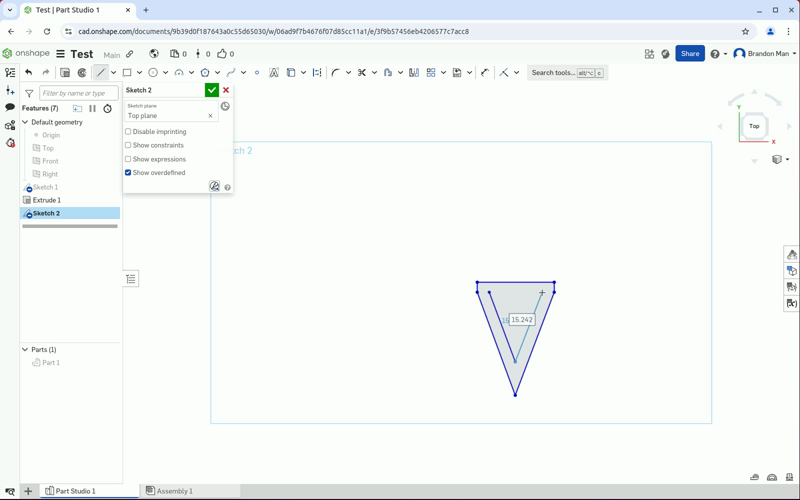
mouse_move(572, 292)
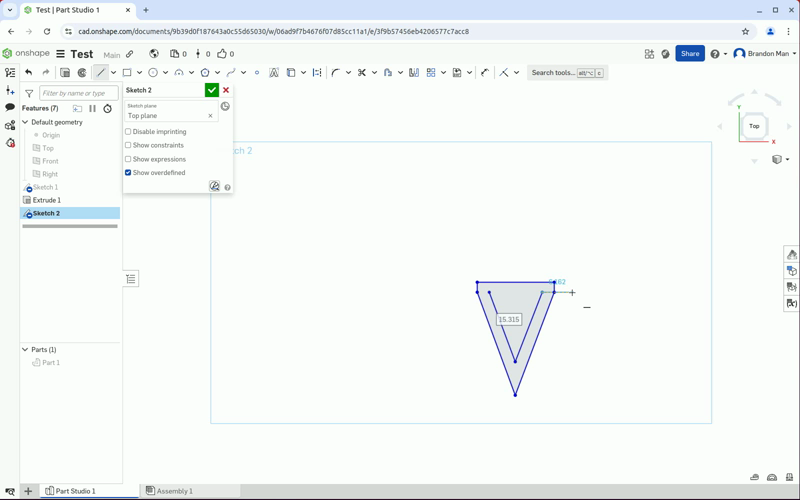
key_down(shift)
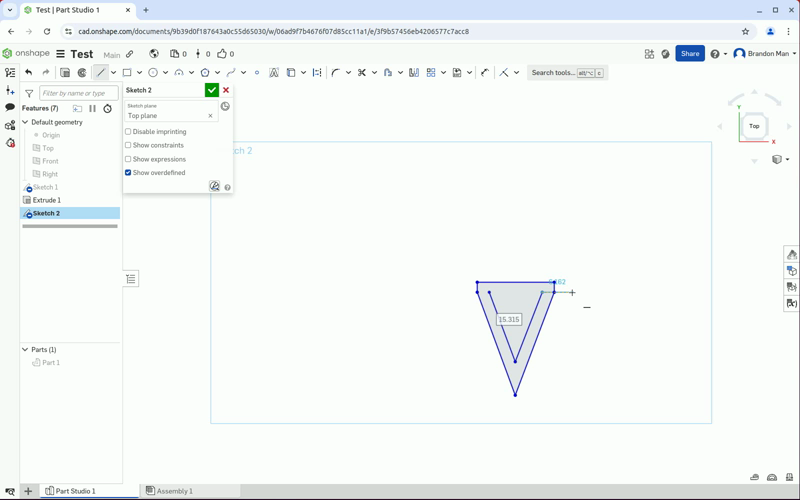
mouse_move(489, 292)
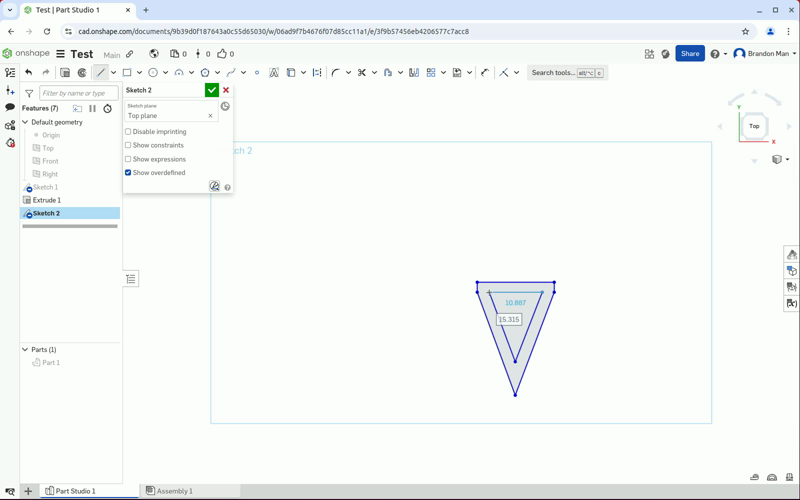
key_up(shift)
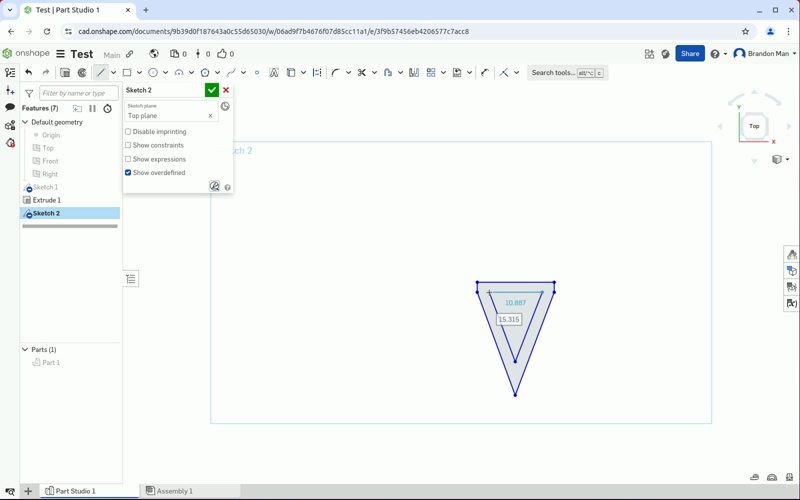
click(489, 292)
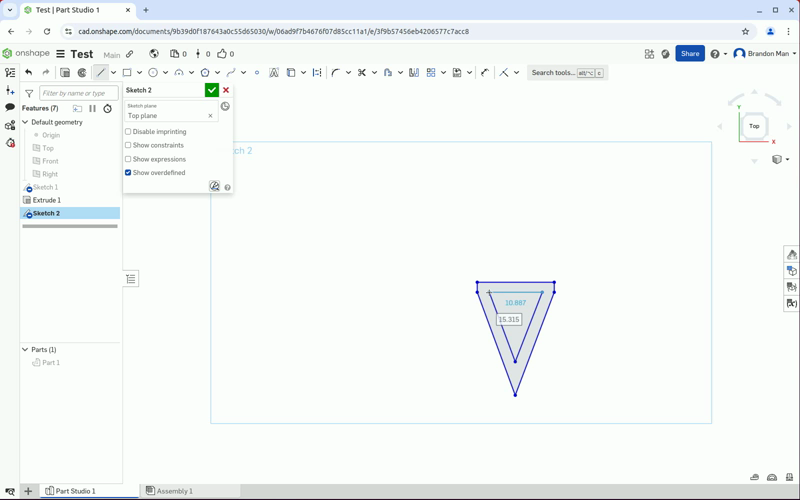
key(esc)
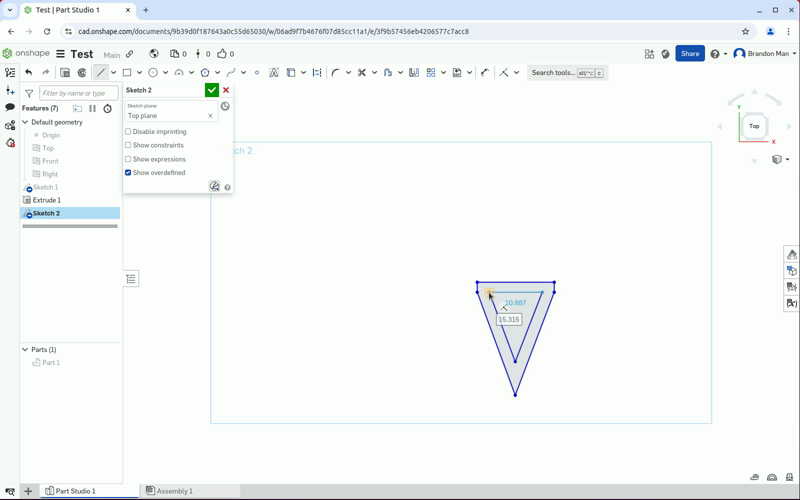
mouse_move(501, 347)
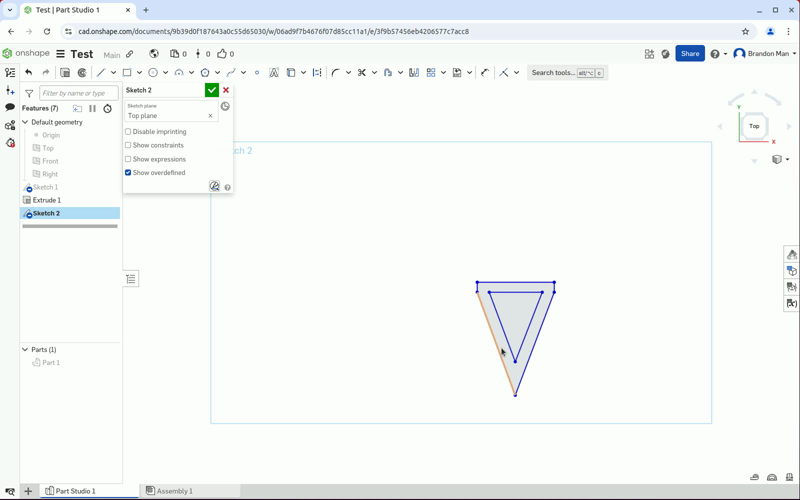
click(501, 347)
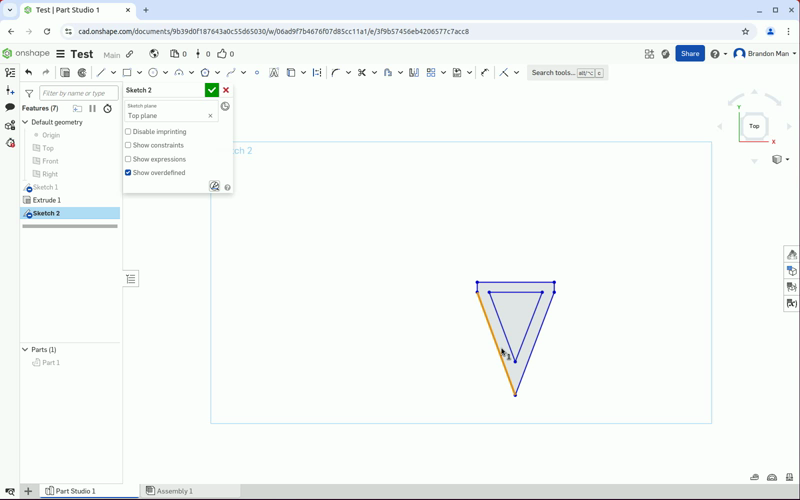
mouse_move(73, 352)
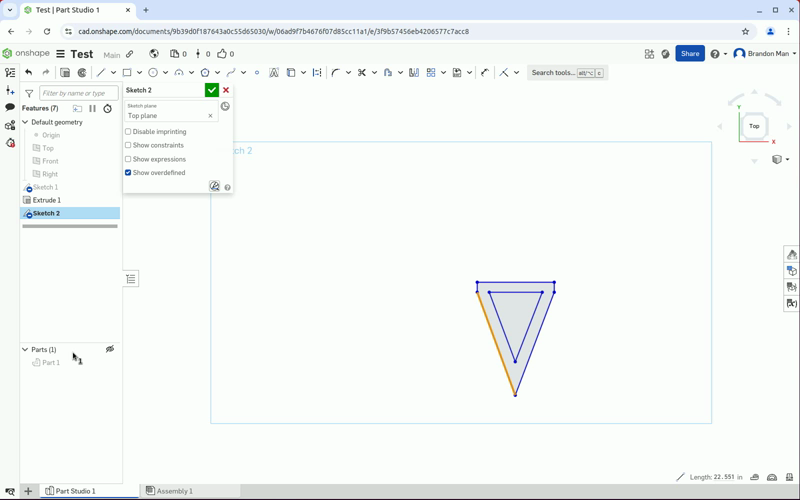
key(shift+y)
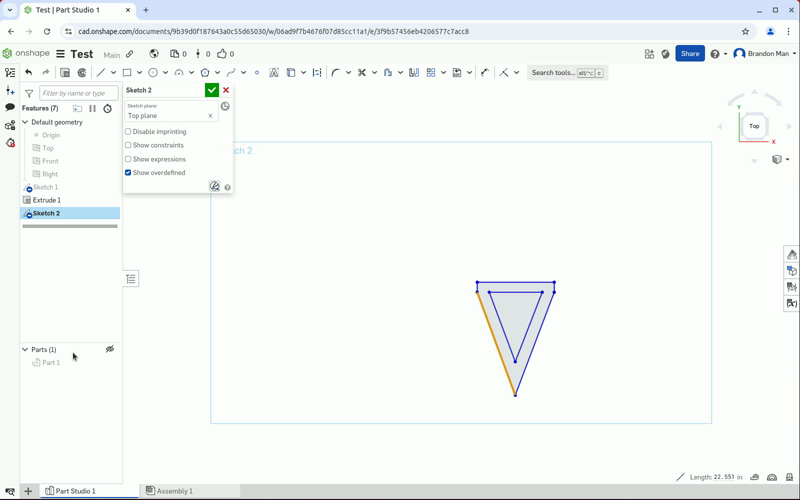
key(shift+e)
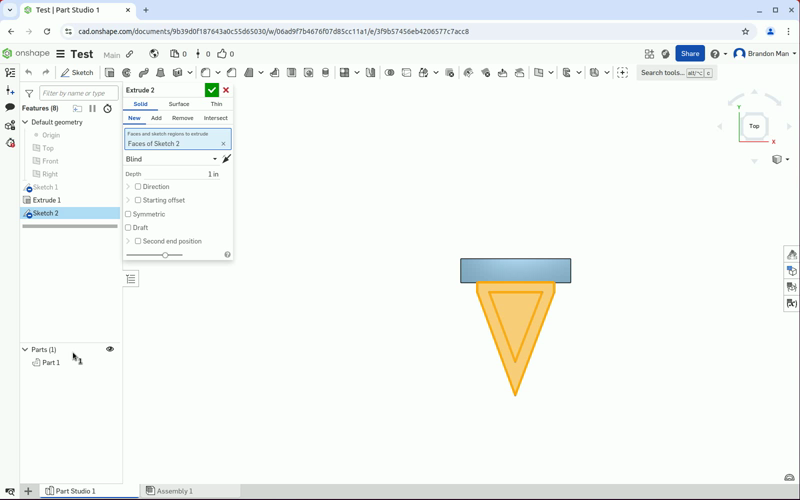
mouse_move(143, 106)
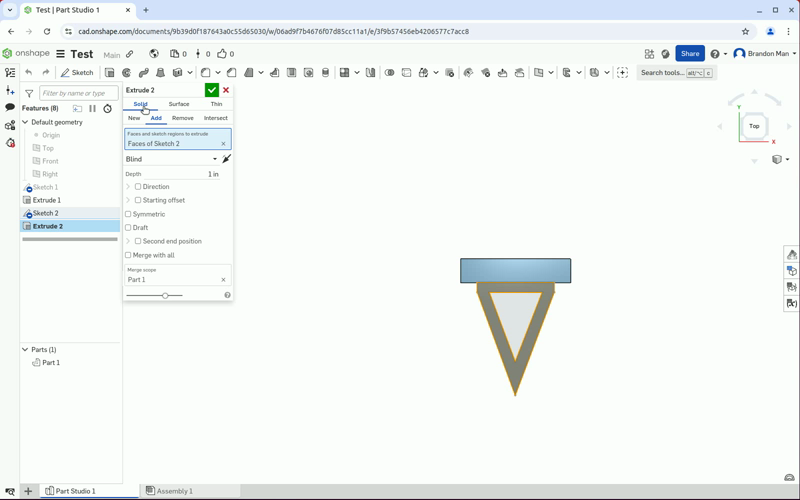
click(143, 106)
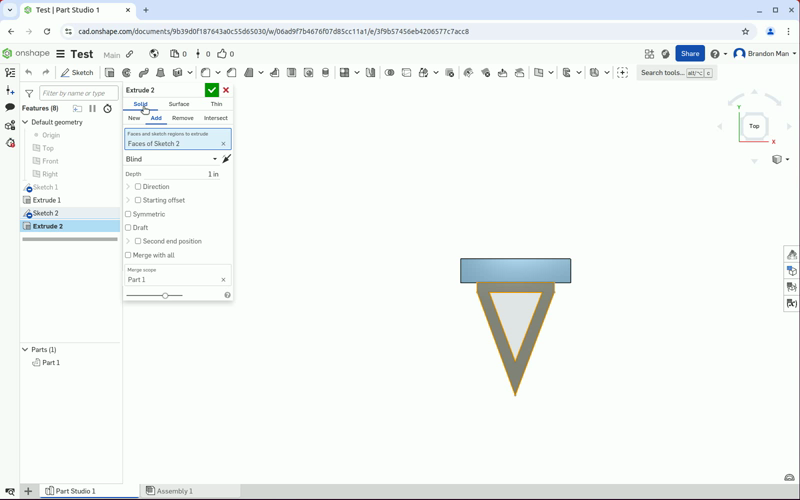
mouse_move(137, 120)
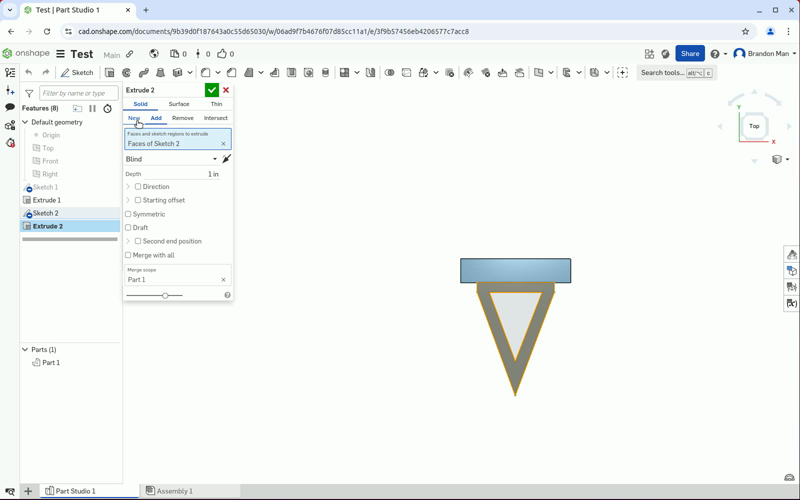
click(137, 120)
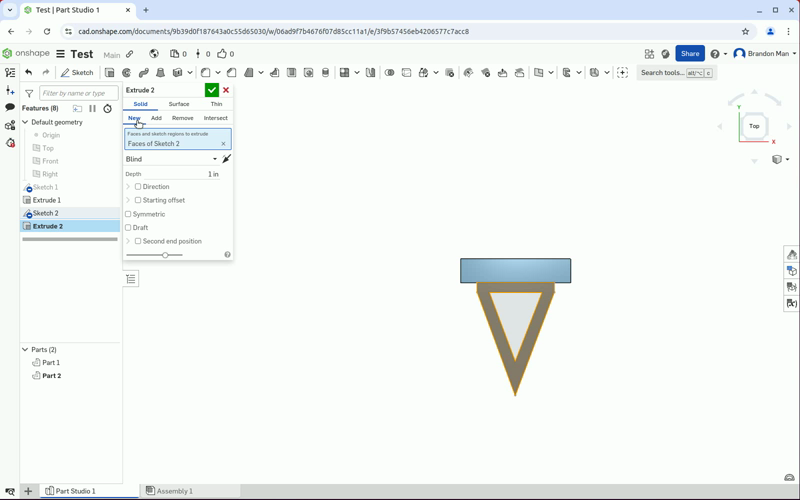
key(tab, 4)
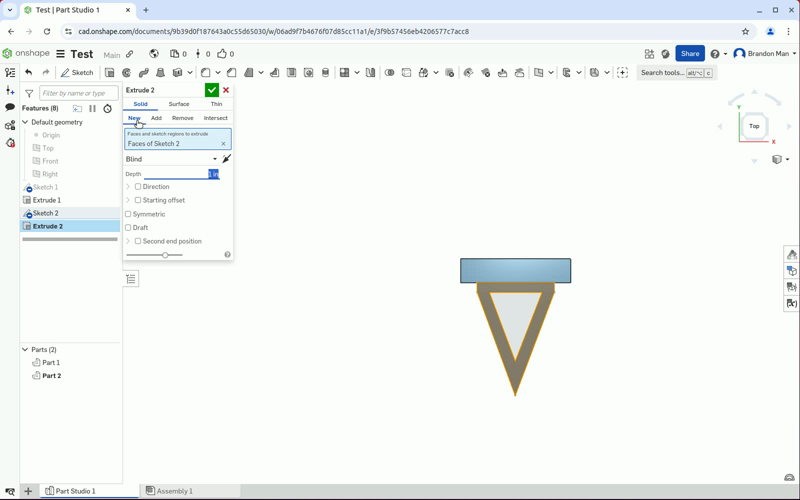
text(0.722)
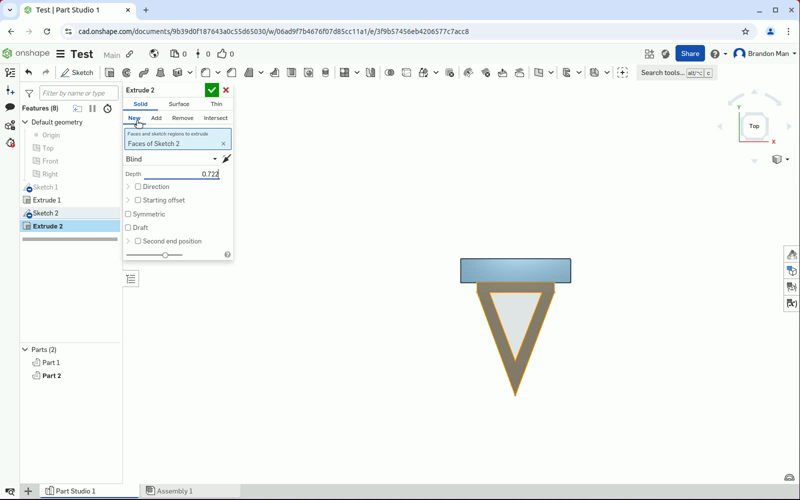
key(enter)
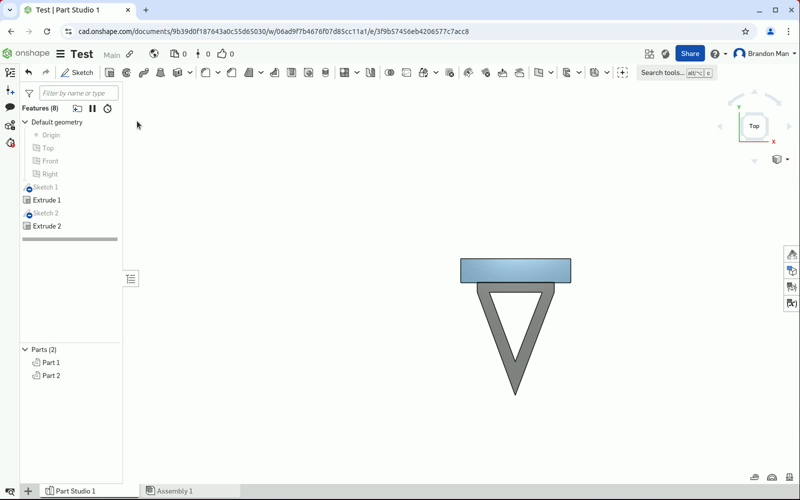
key(shift+h)
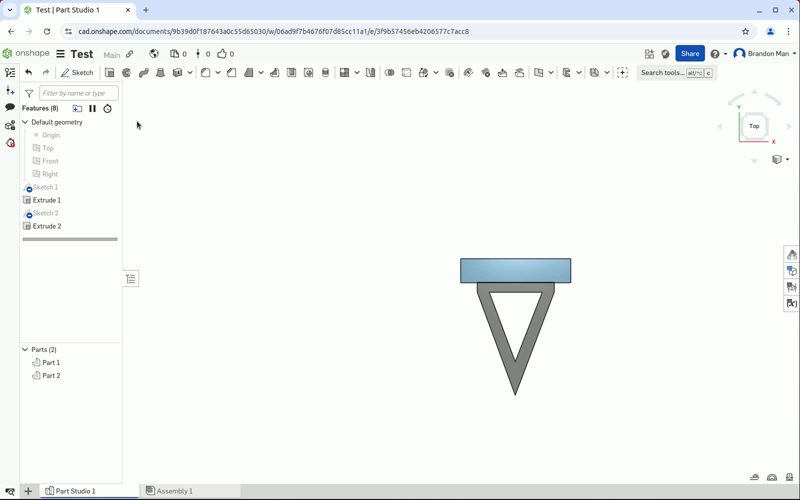
key(shift+h)
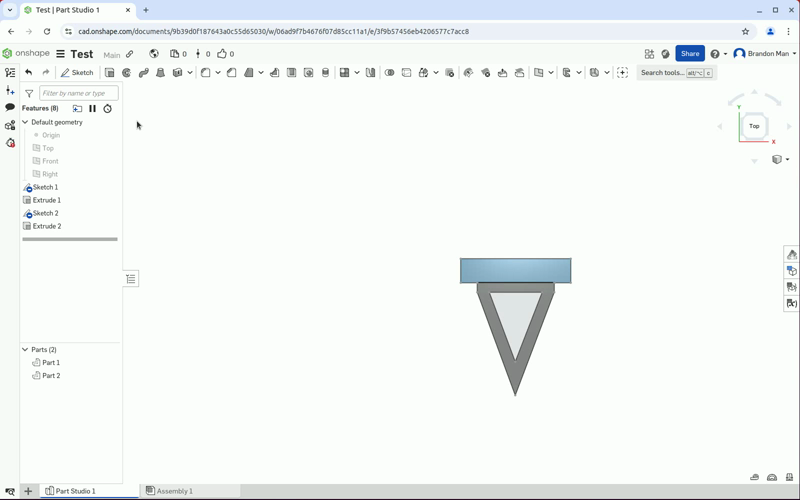
key(shift+7)
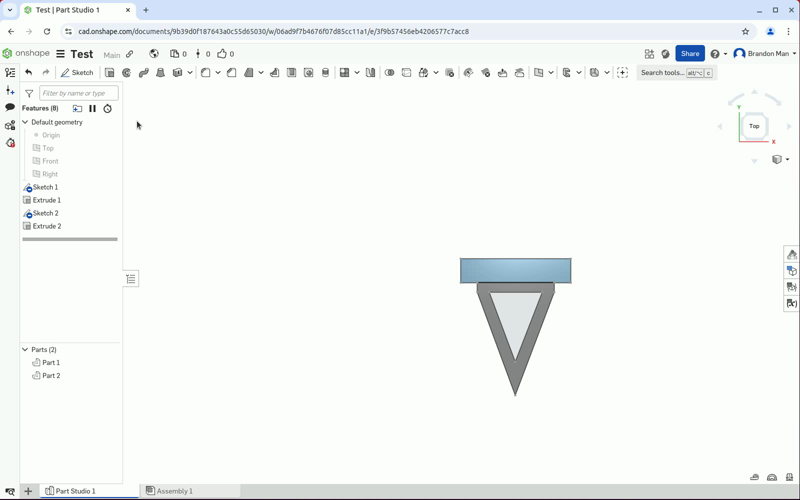
key(up, 3)
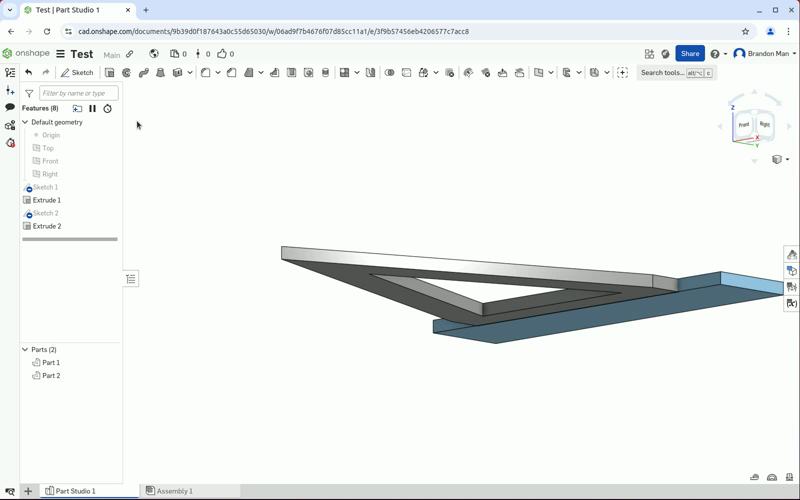
key(left, 3)
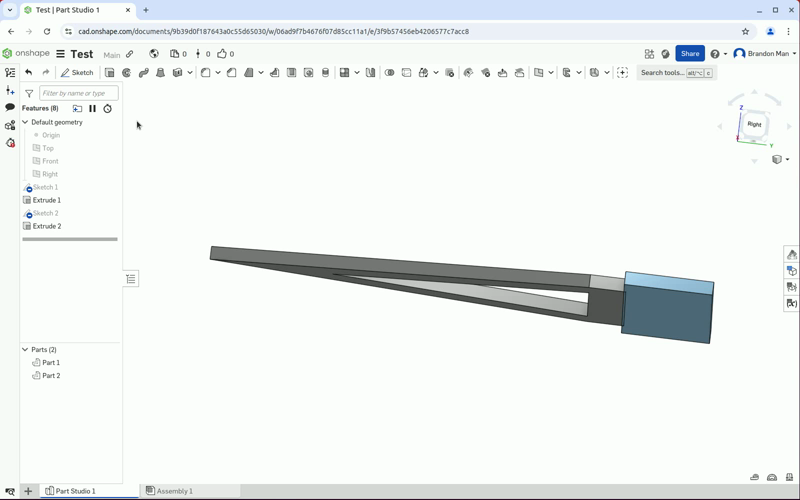
key(right, 3)
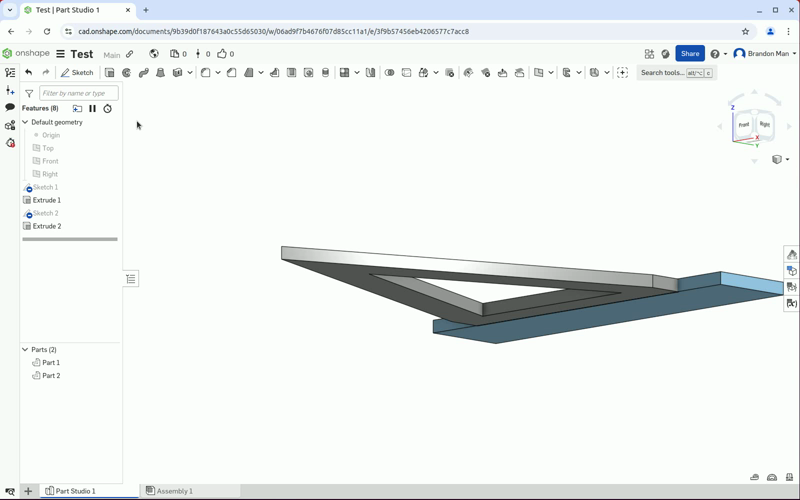
key(down, 3)
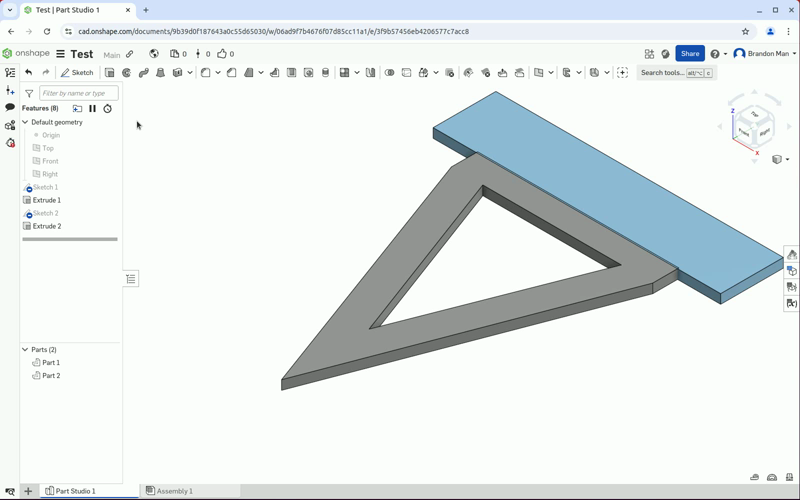
mouse_move(73, 189)
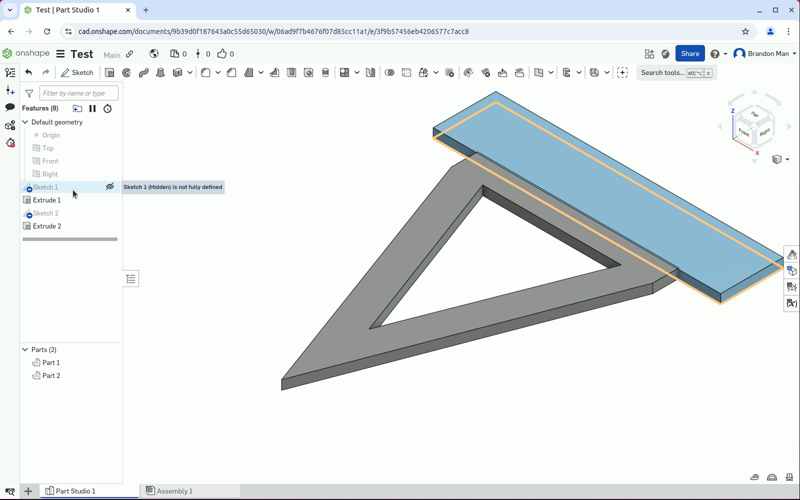
click(73, 189)